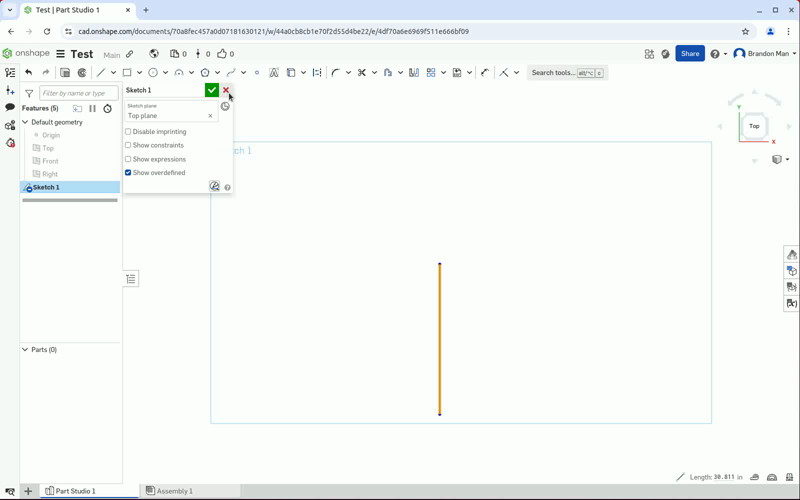
key(shift+h)
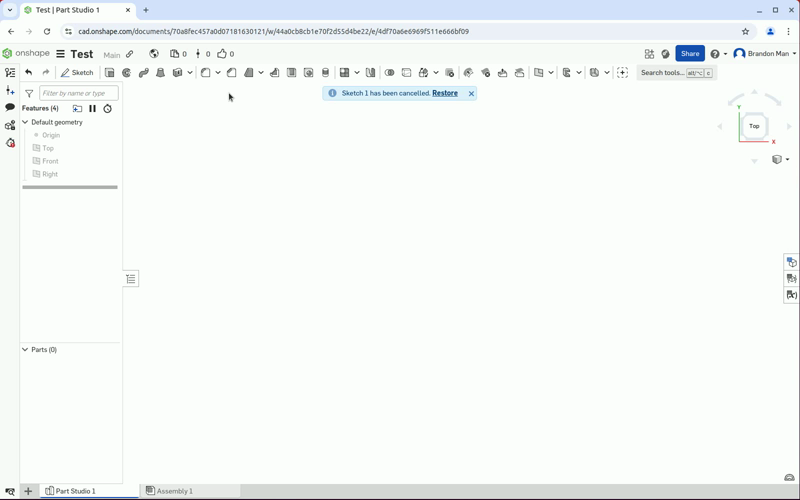
mouse_move(73, 352)
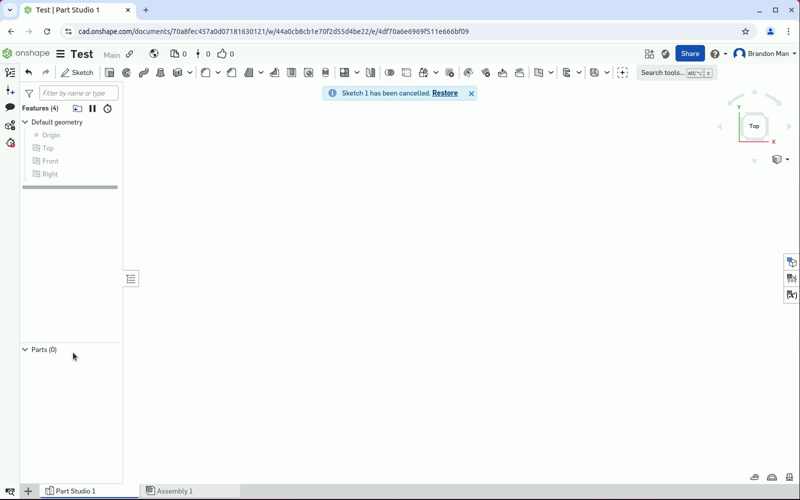
key(y)
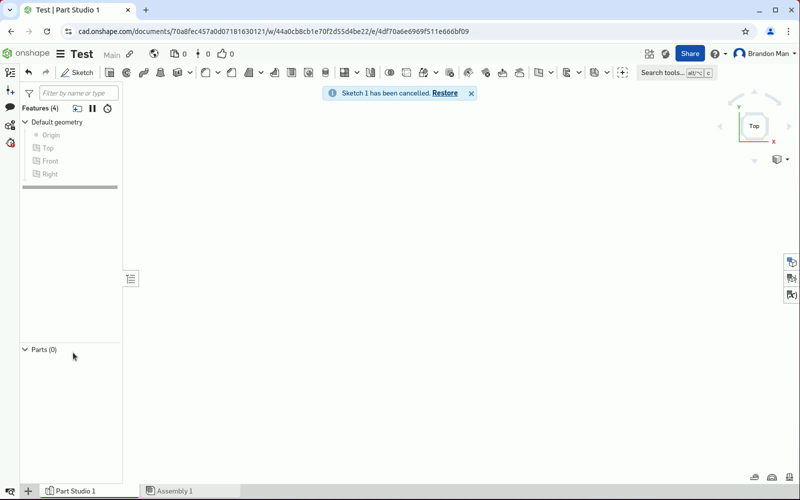
key(shift+p)
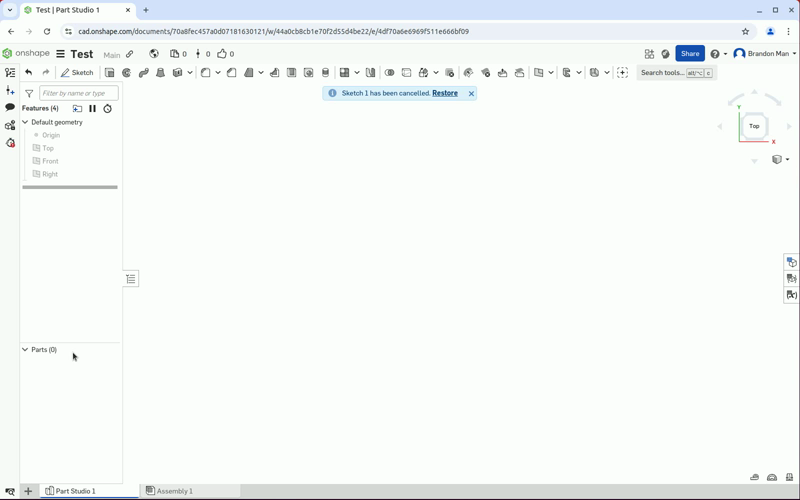
key(space)
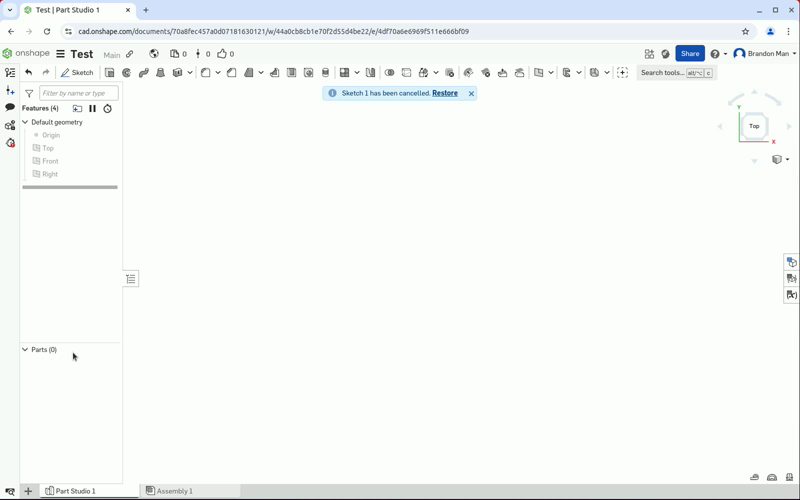
key_down(shift)
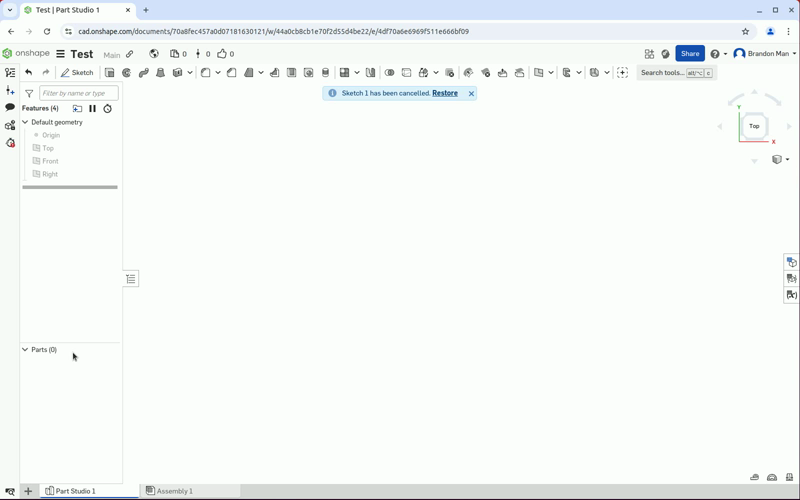
key(up)
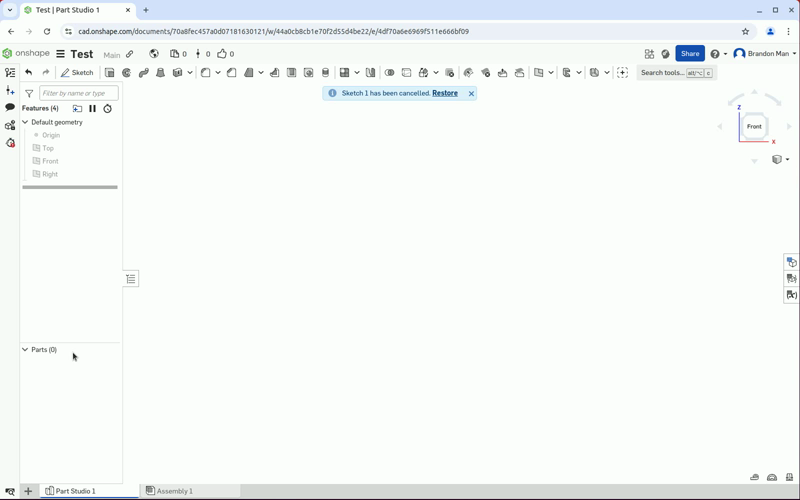
key_up(shift)
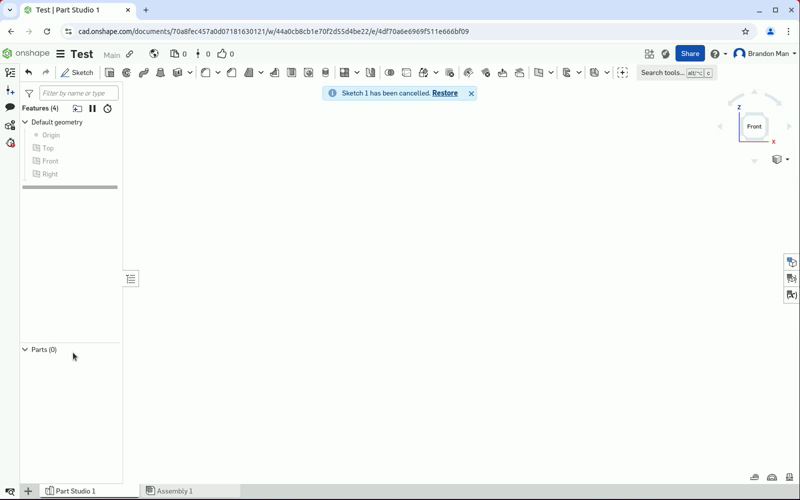
mouse_move(73, 352)
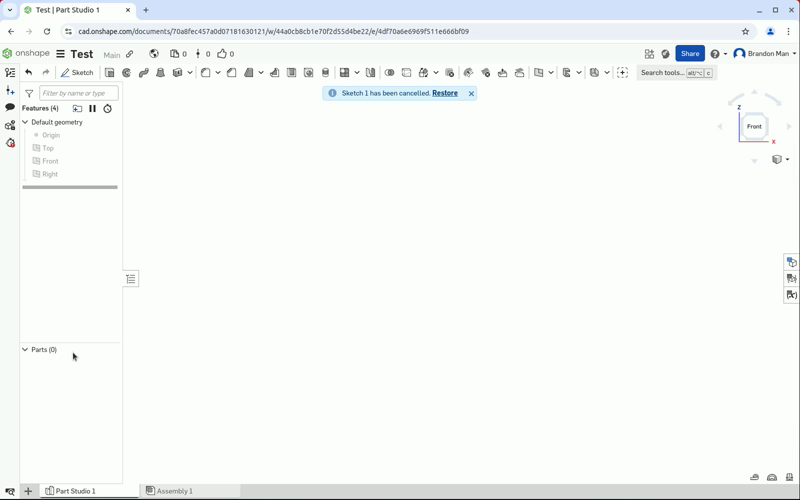
key(shift+y)
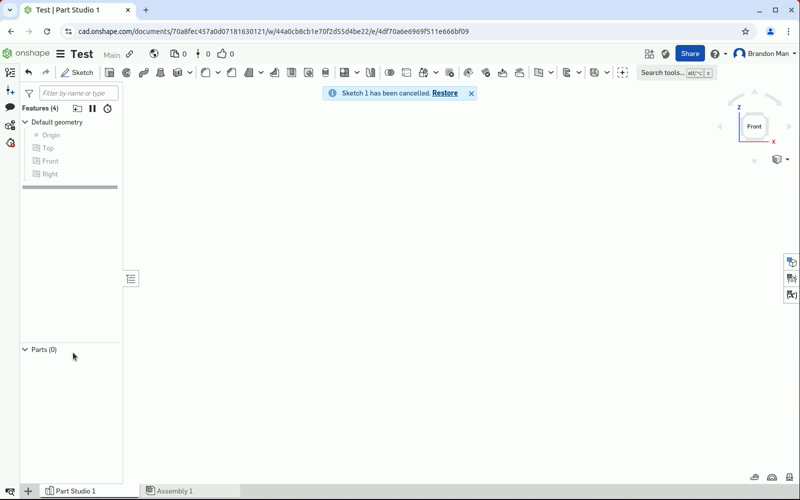
key(shift+s)
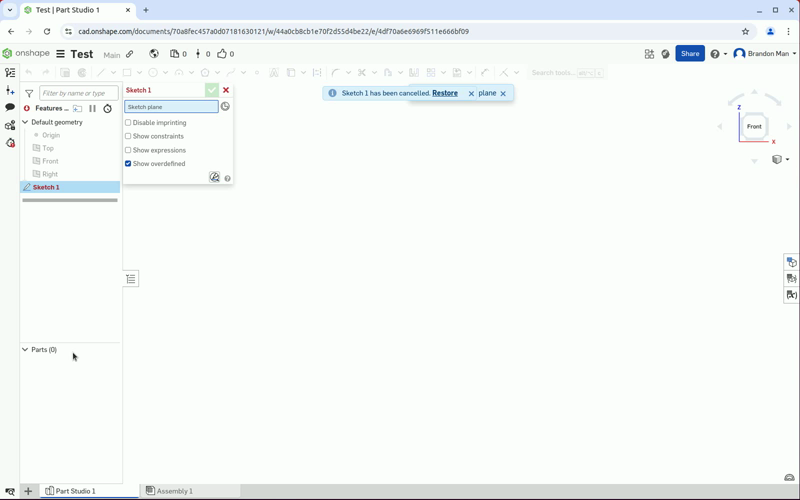
mouse_move(73, 163)
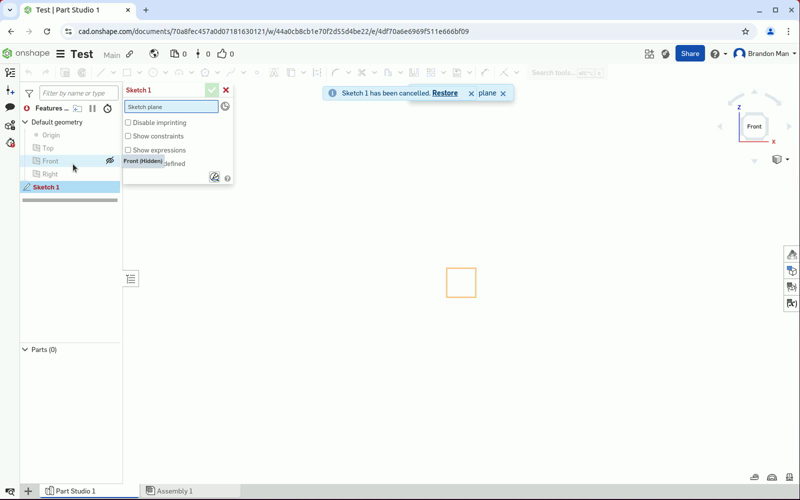
click(73, 163)
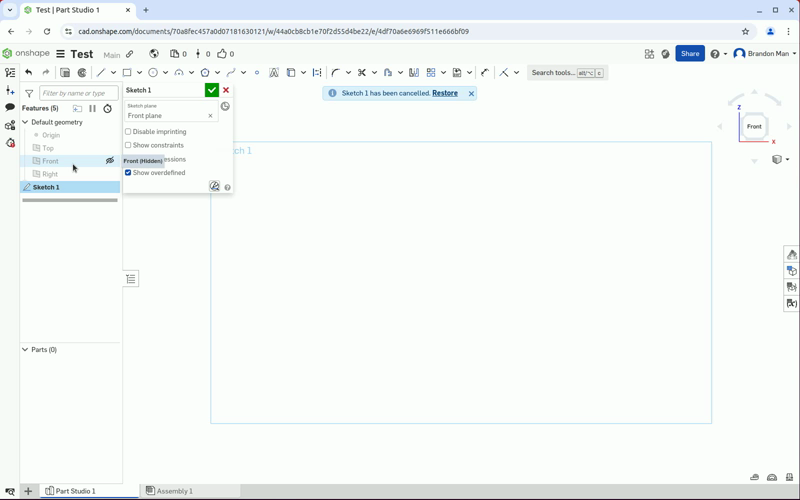
mouse_move(73, 352)
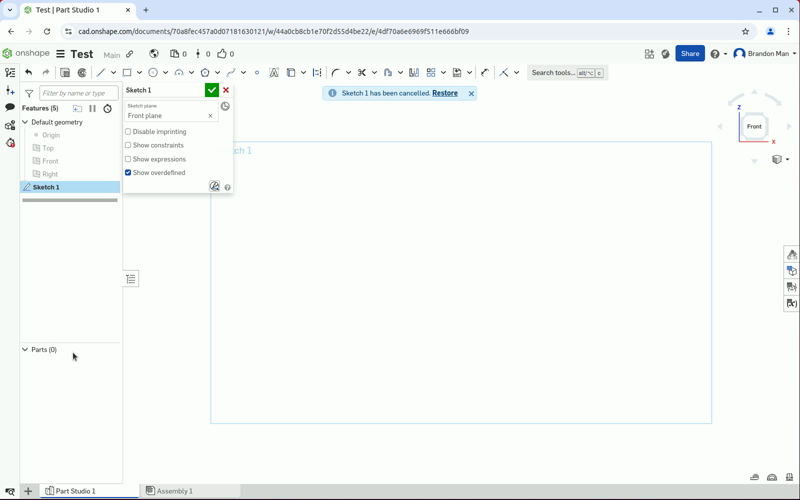
key(y)
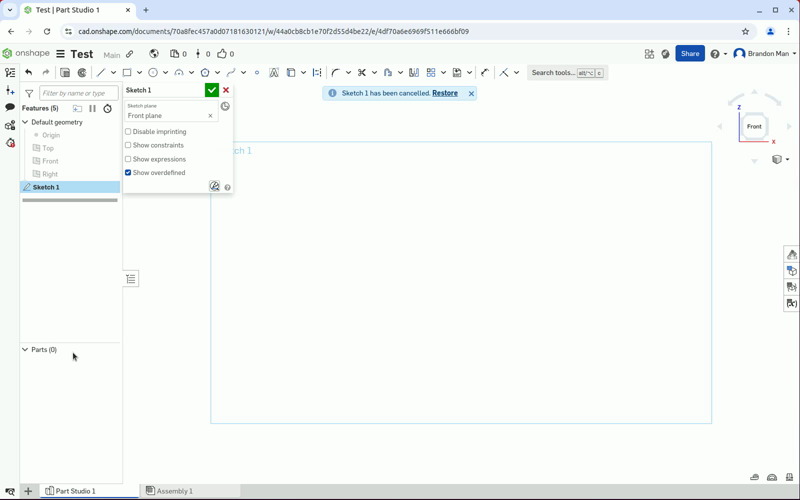
key(c)
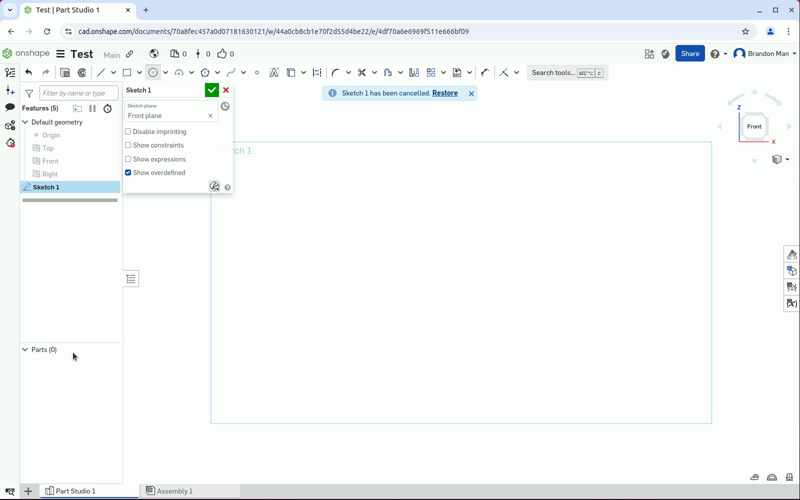
key_down(shift)
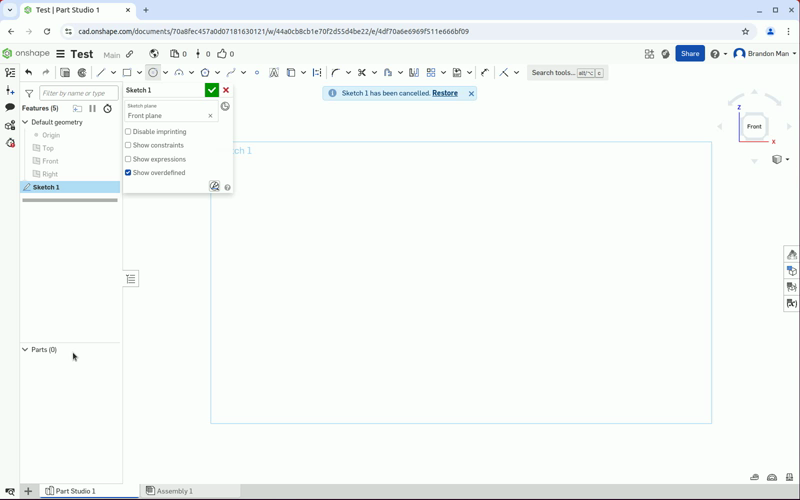
mouse_move(461, 282)
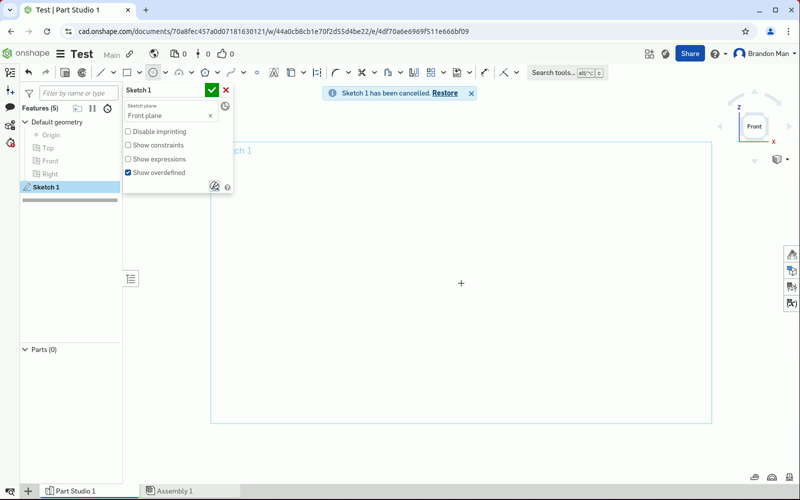
click(461, 282)
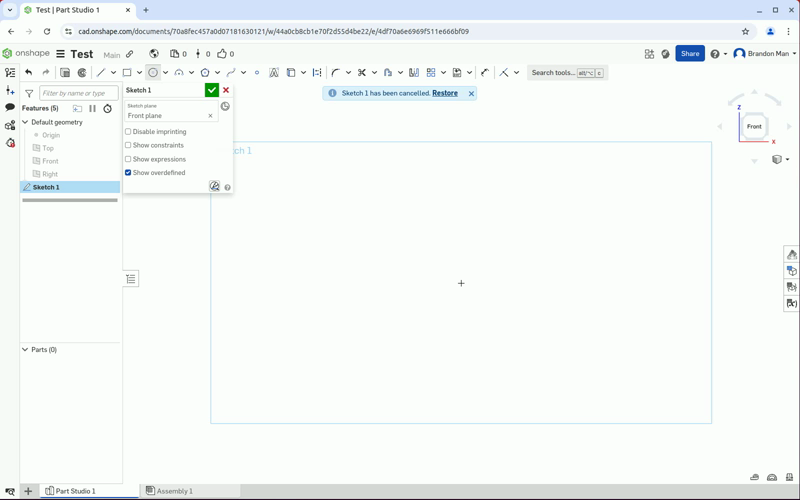
key_up(shift)
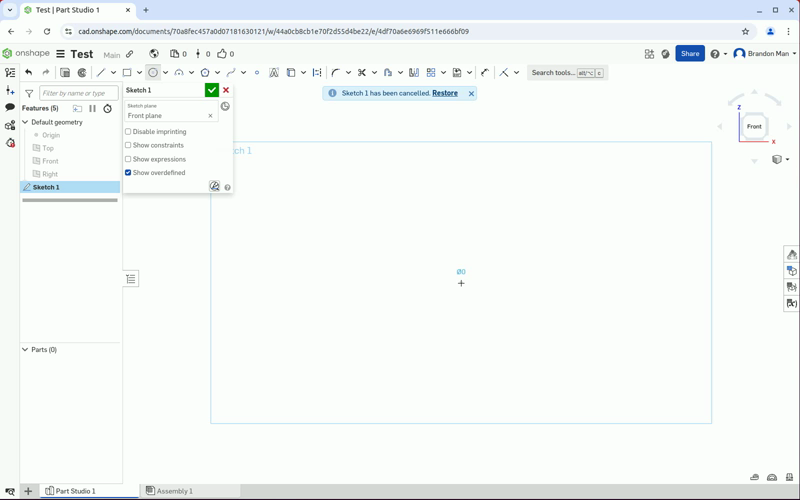
mouse_move(476, 282)
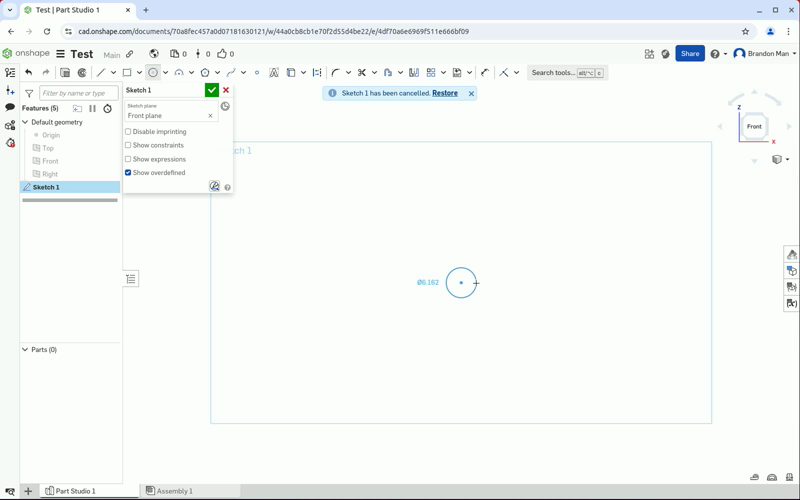
click(476, 282)
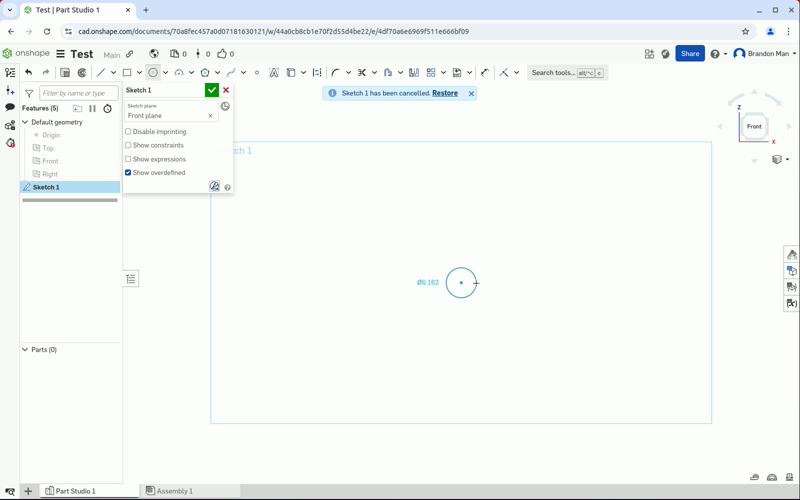
key(esc)
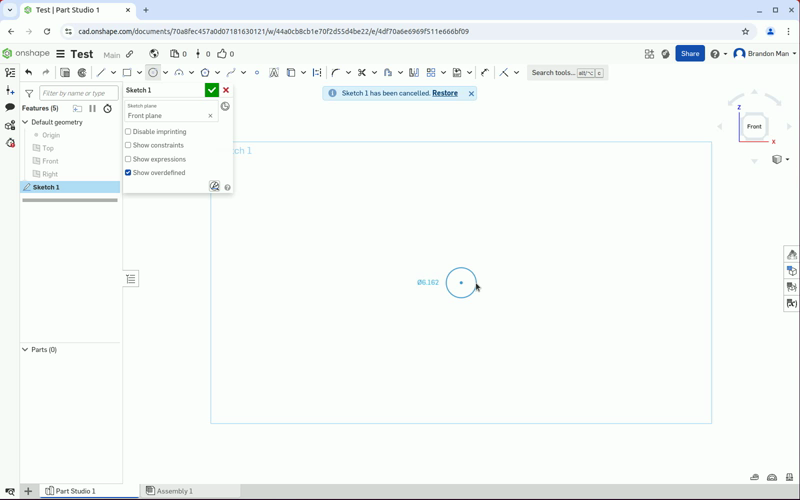
mouse_move(457, 292)
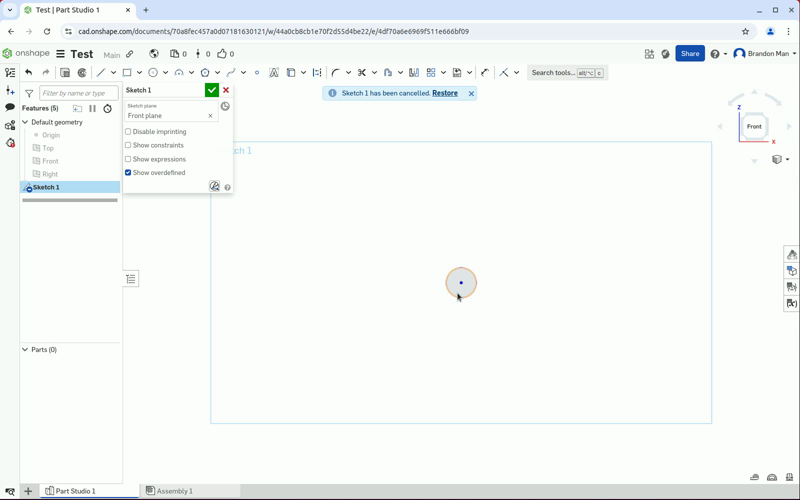
scroll(6)
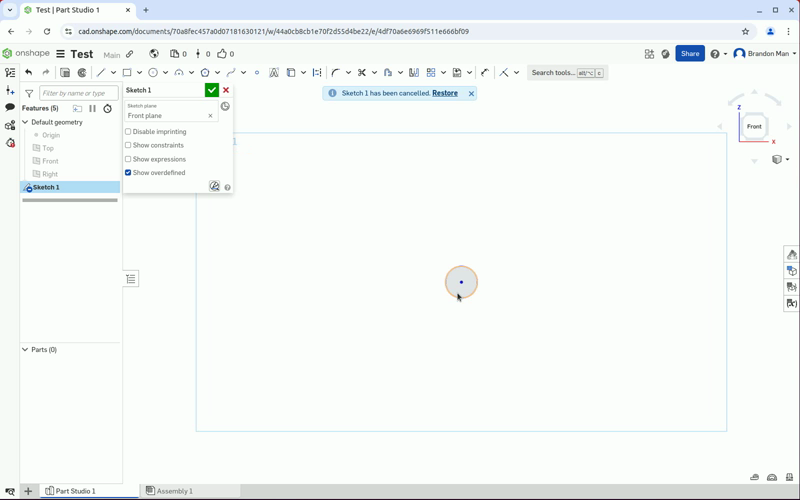
scroll(6)
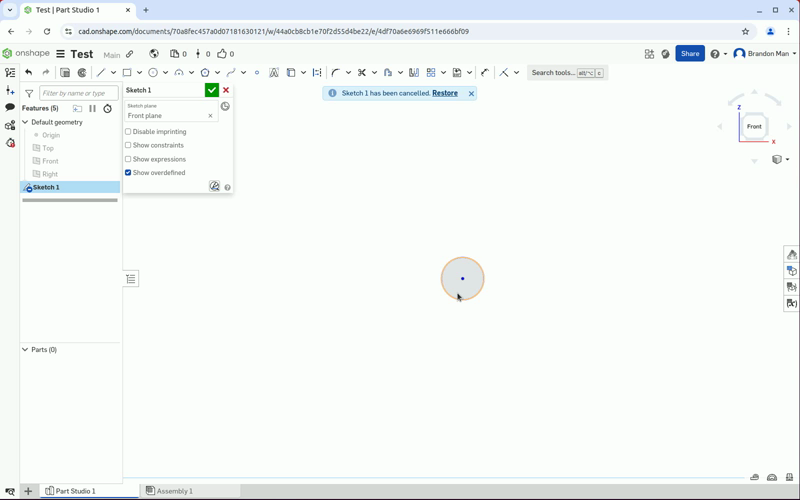
scroll(6)
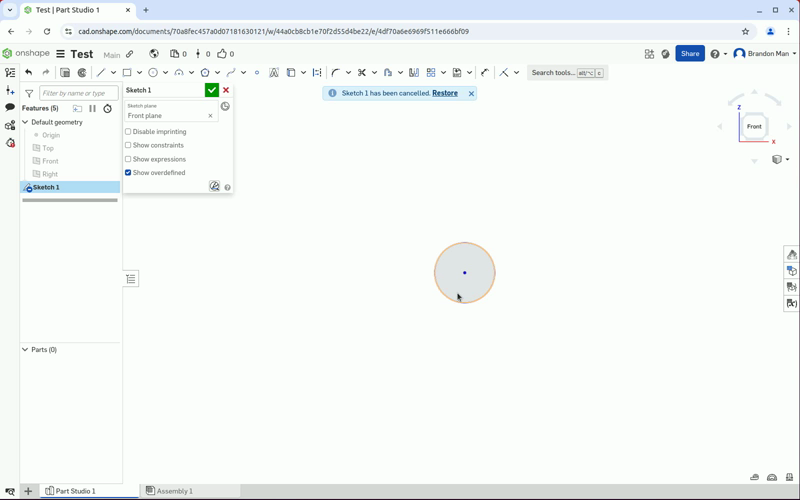
scroll(6)
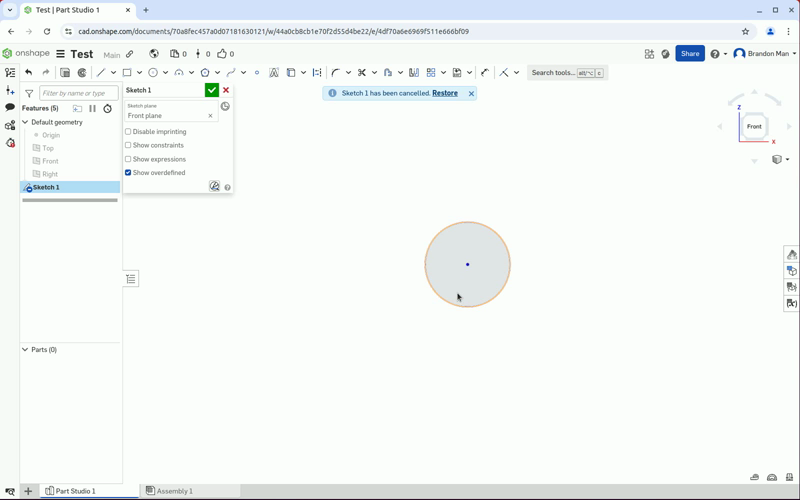
scroll(6)
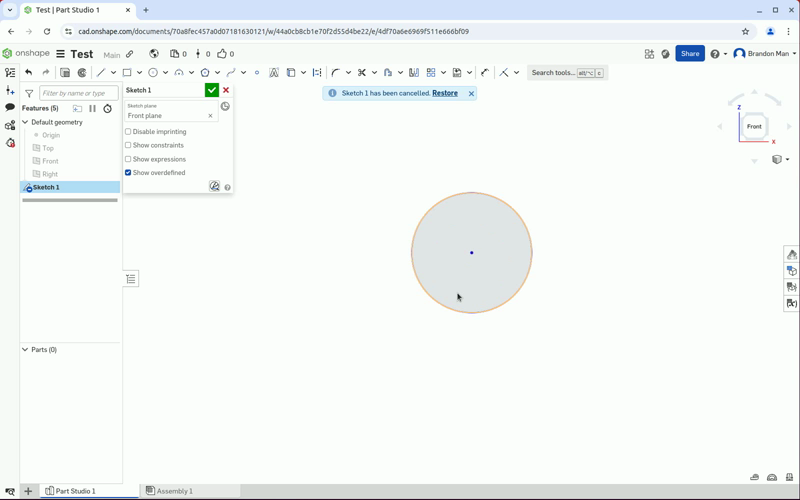
scroll(6)
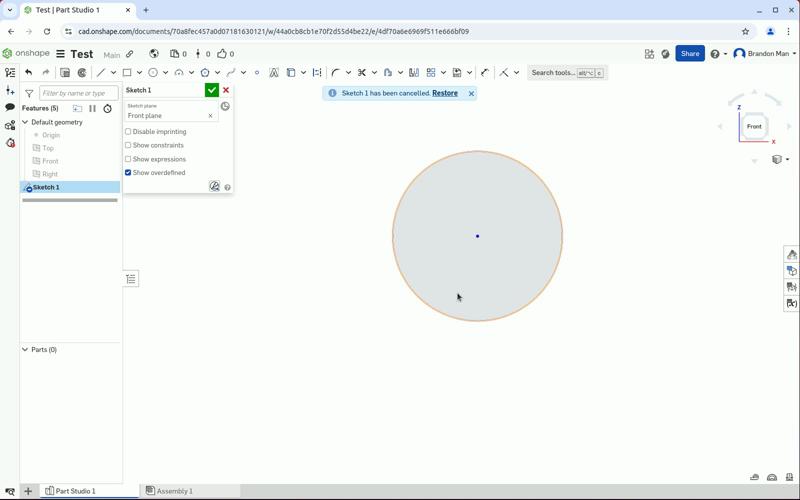
scroll(6)
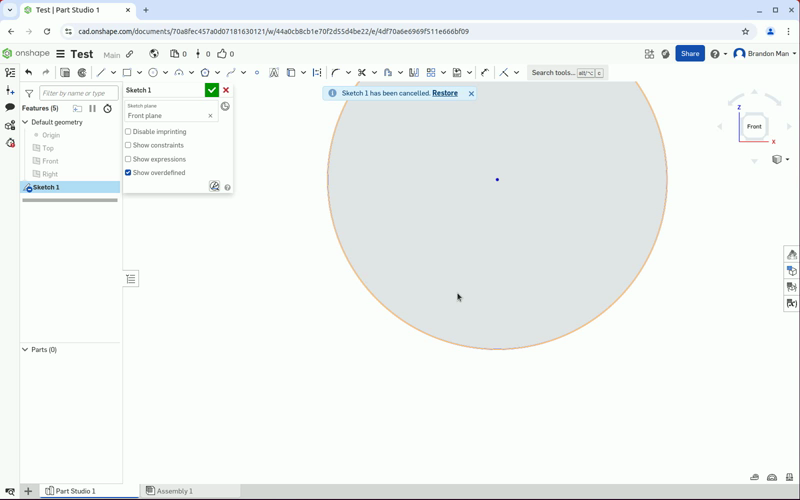
click(457, 292)
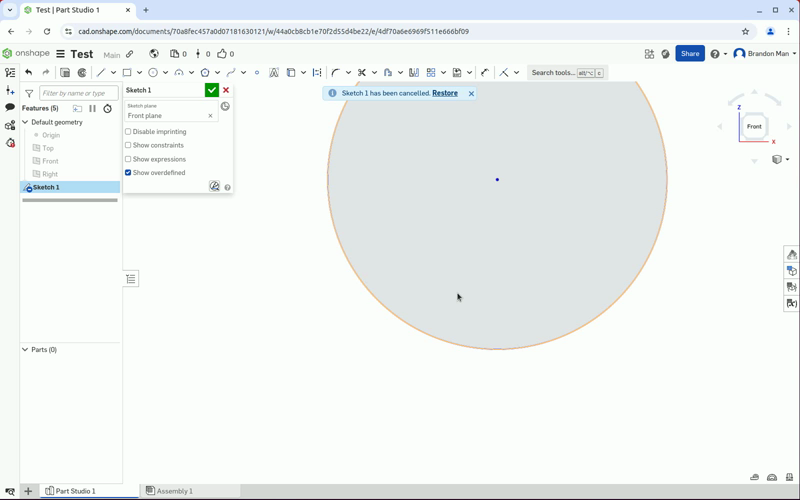
scroll(-6)
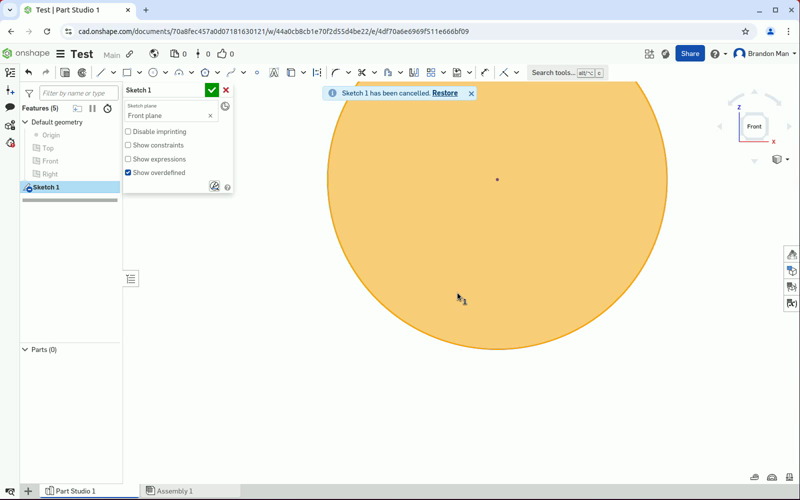
scroll(-6)
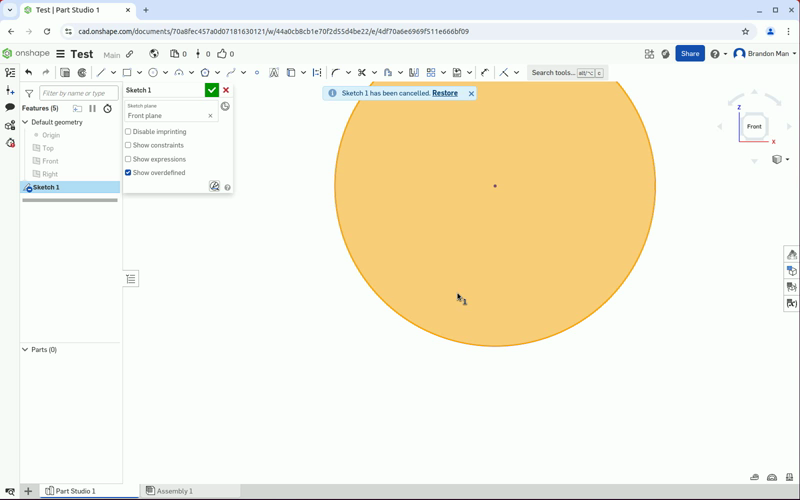
scroll(-6)
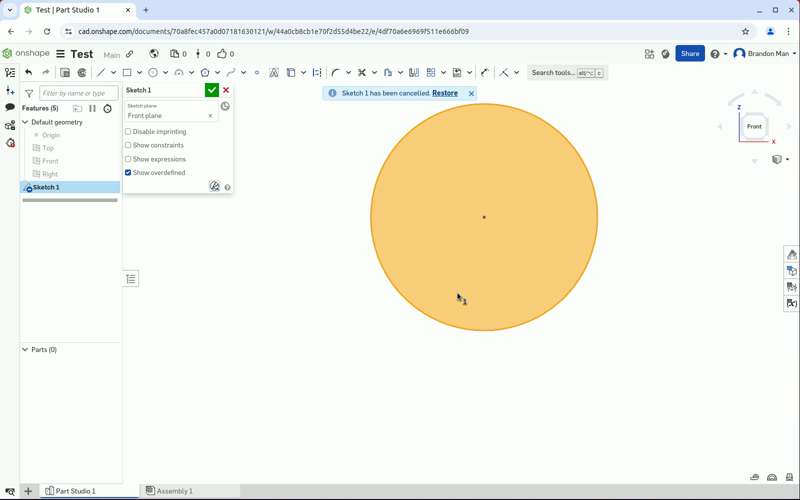
scroll(-6)
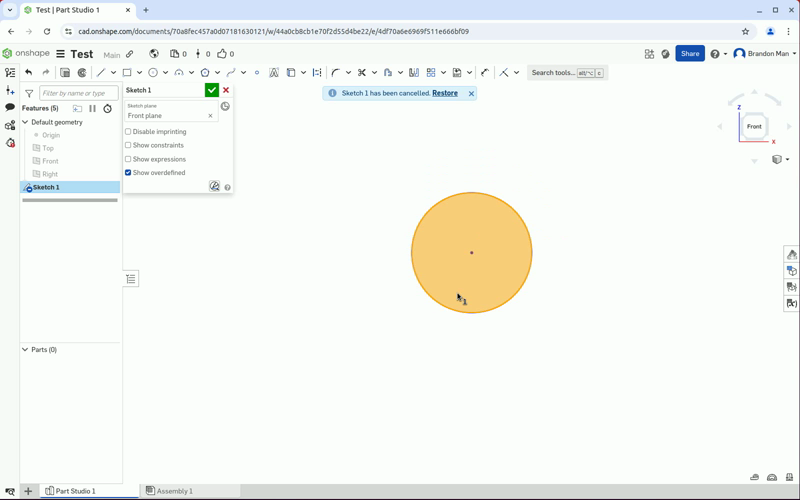
scroll(-6)
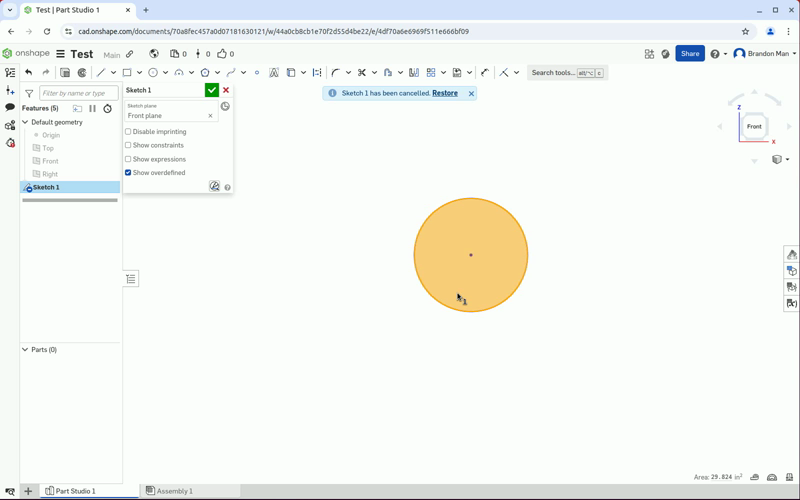
scroll(-6)
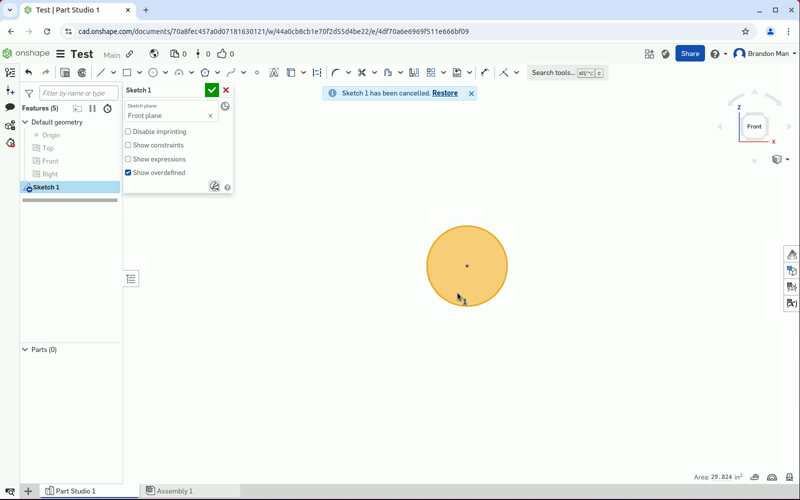
scroll(-6)
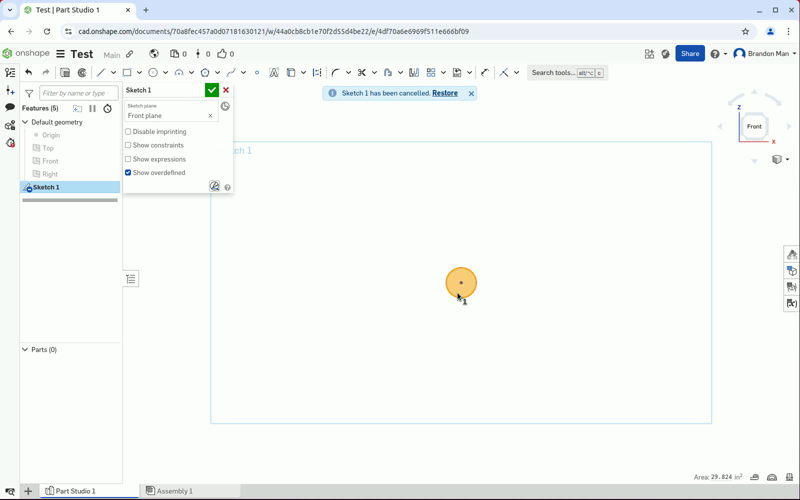
mouse_move(73, 352)
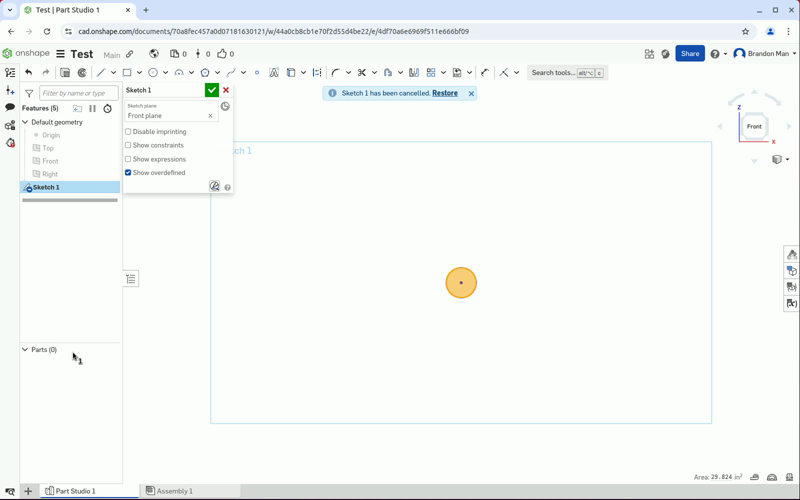
key(shift+y)
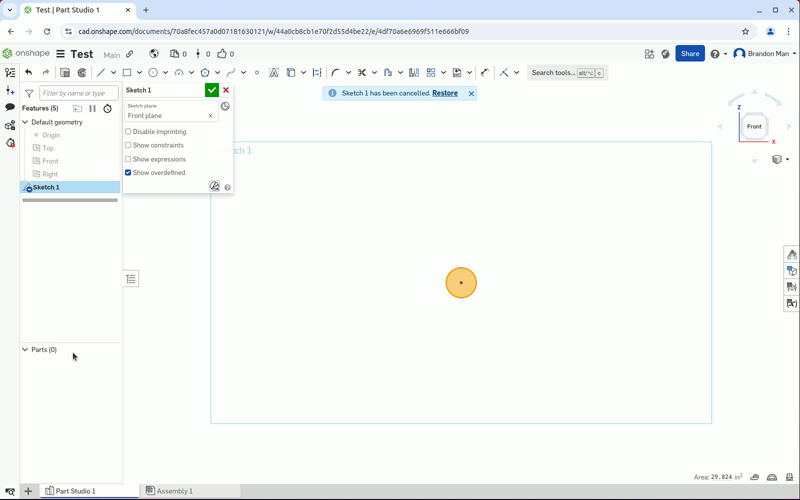
key(shift+e)
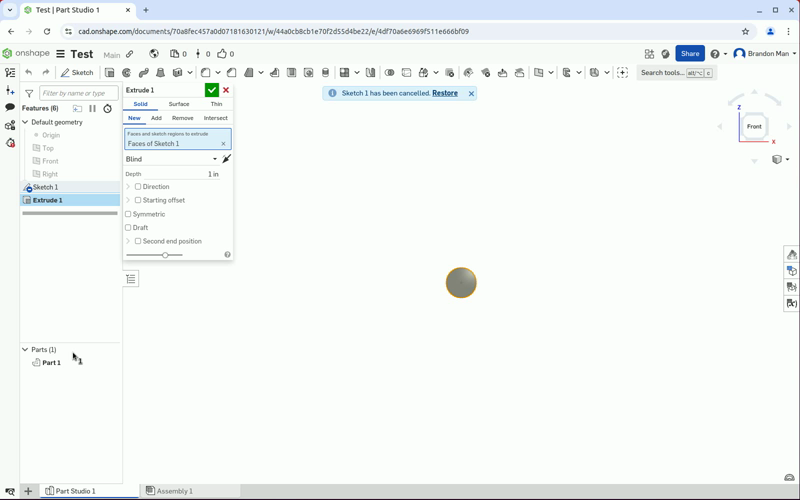
mouse_move(143, 106)
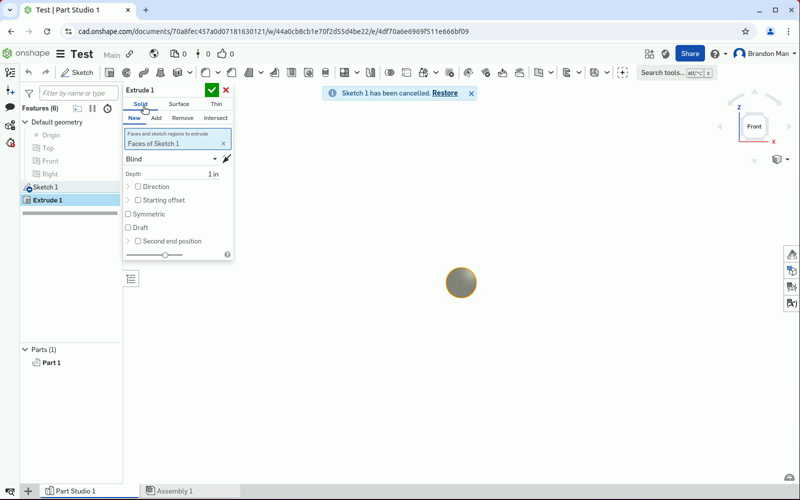
click(143, 106)
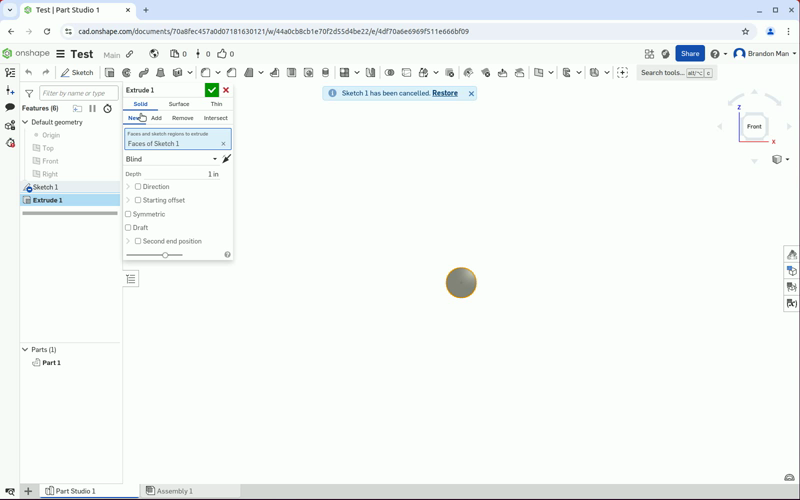
mouse_move(137, 120)
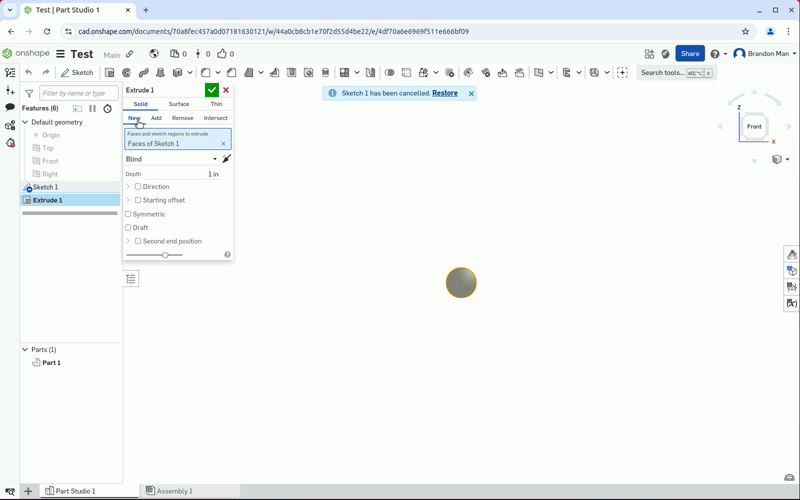
click(137, 120)
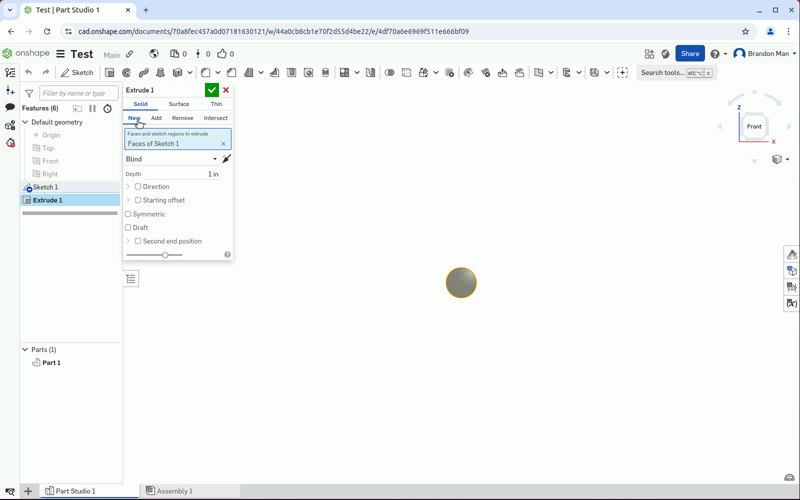
key(tab, 4)
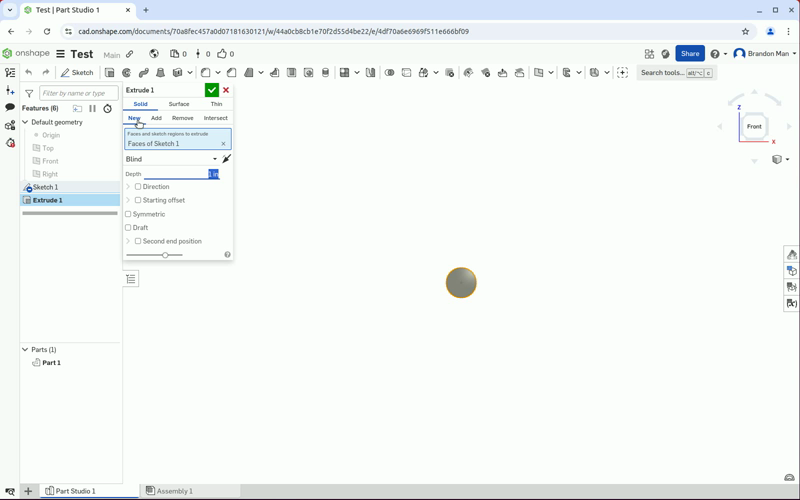
text(-8.666)
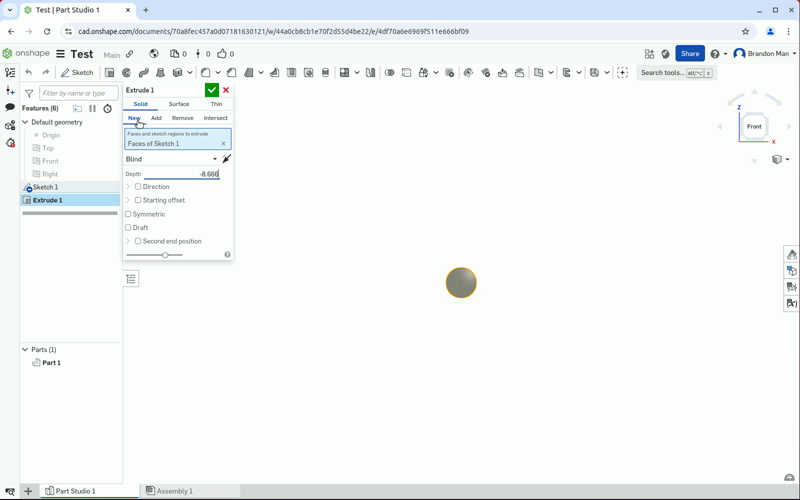
key(enter)
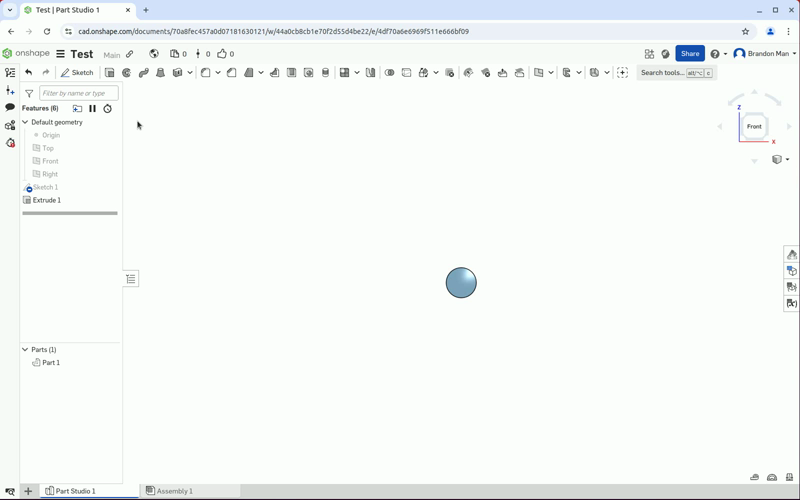
key(shift+h)
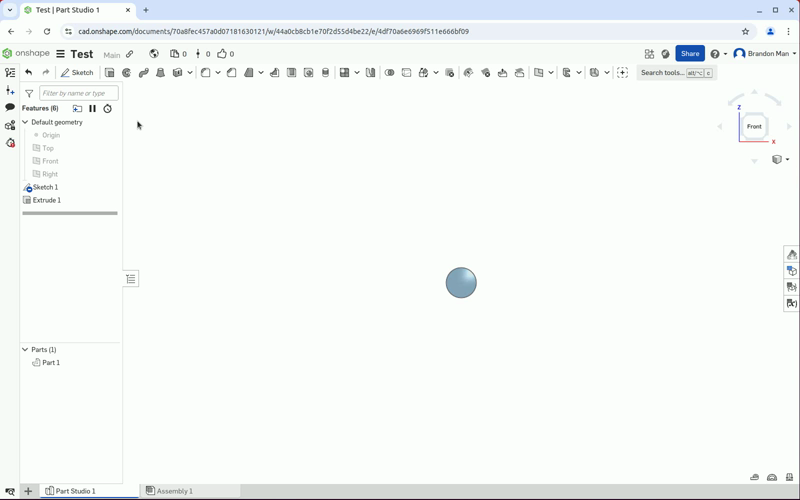
key(shift+h)
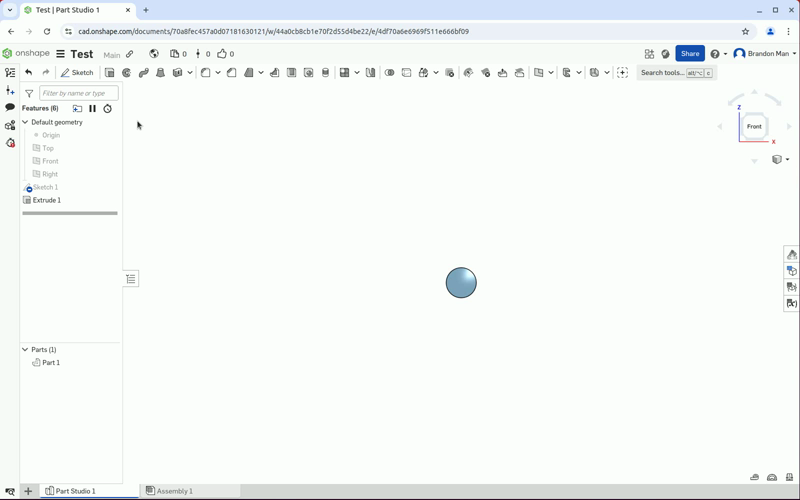
mouse_move(73, 189)
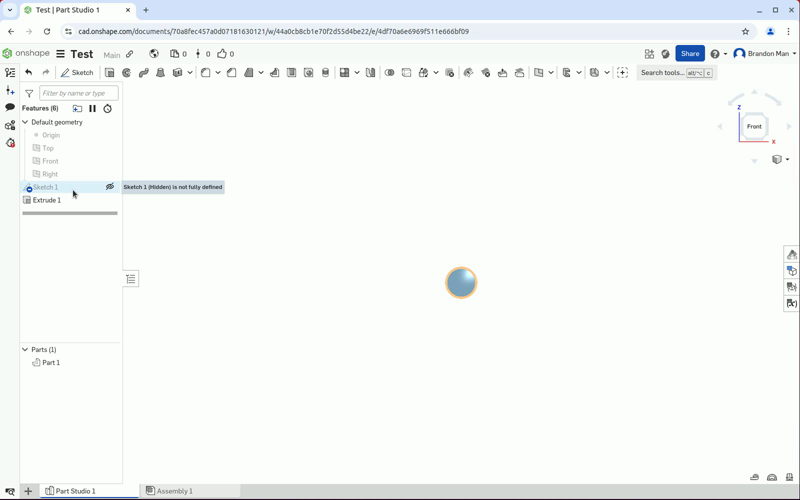
click(73, 189)
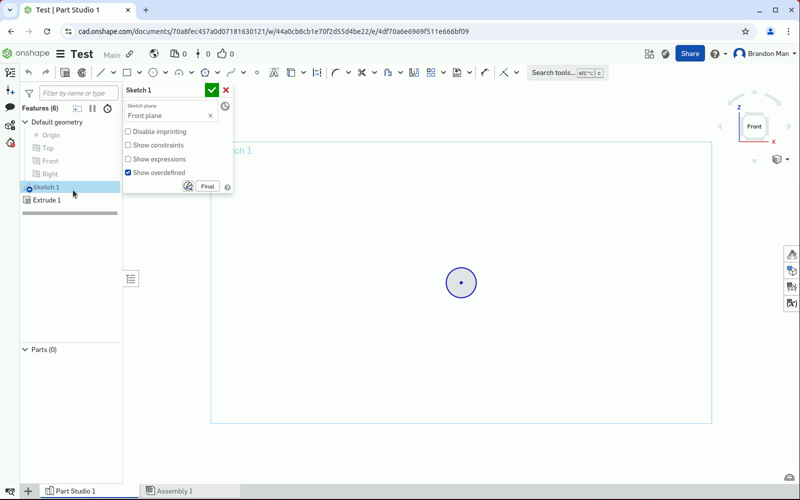
mouse_move(229, 92)
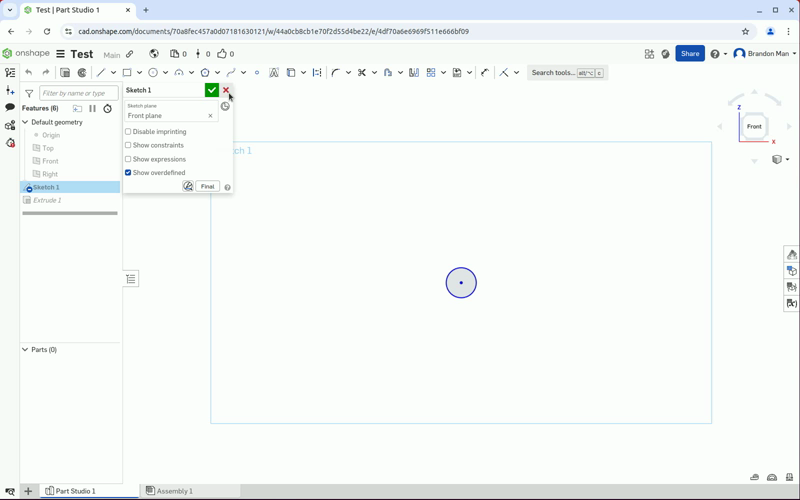
click(229, 92)
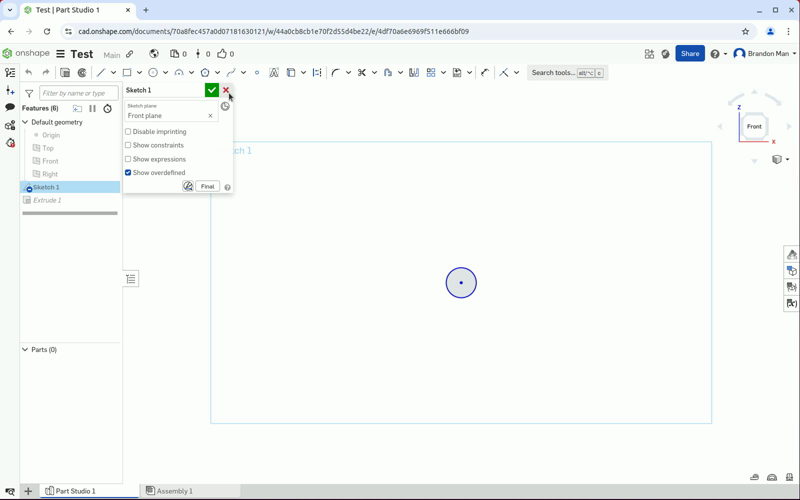
key(shift+s)
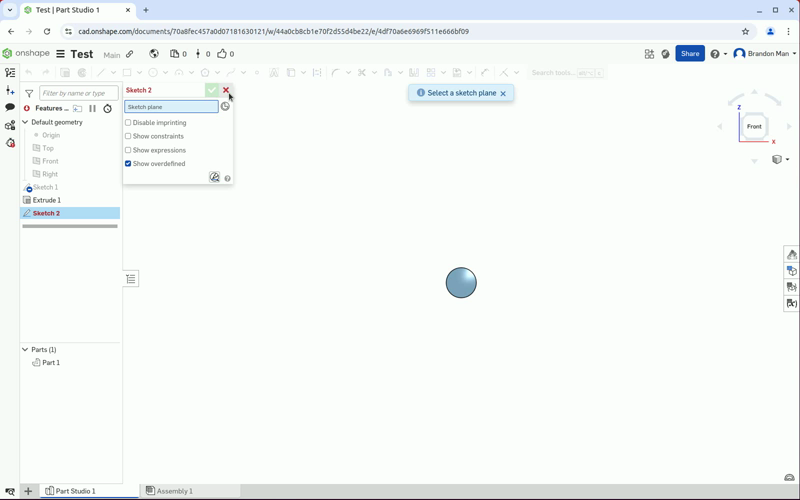
mouse_move(73, 163)
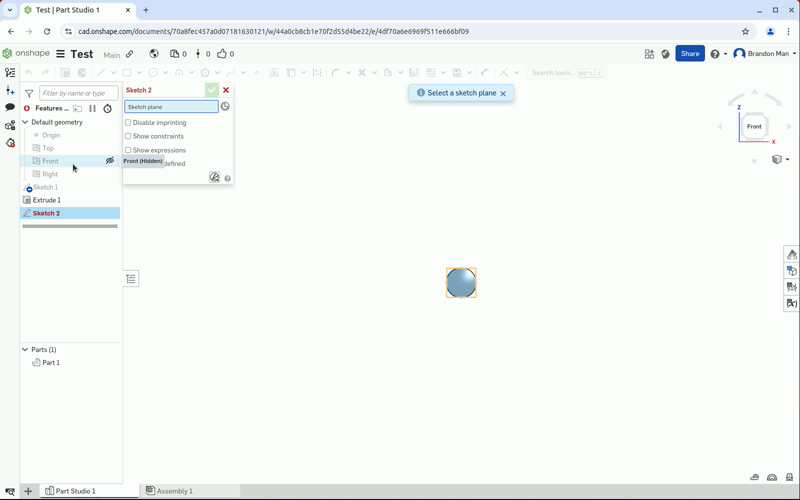
click(73, 163)
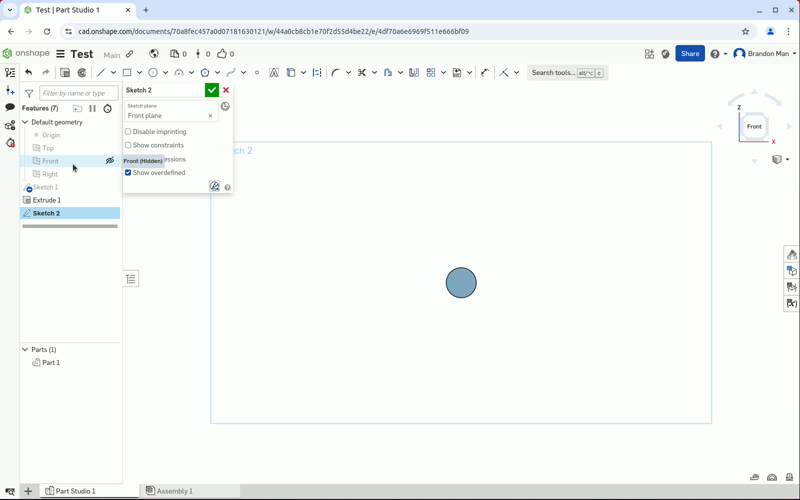
mouse_move(73, 352)
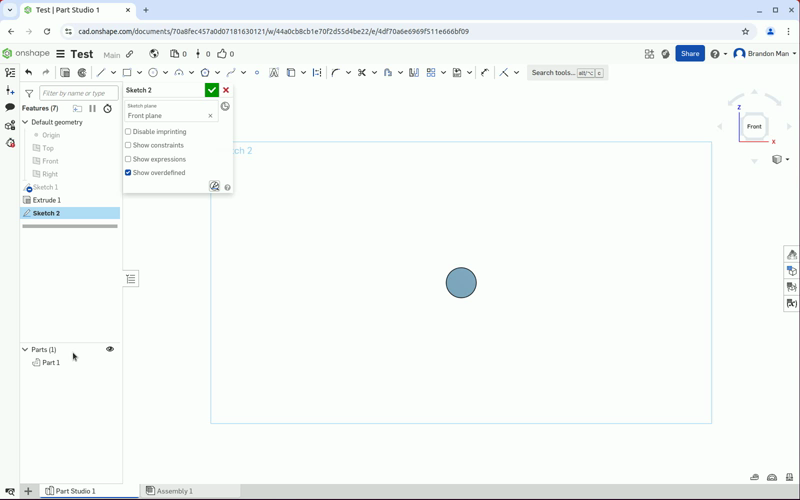
key(y)
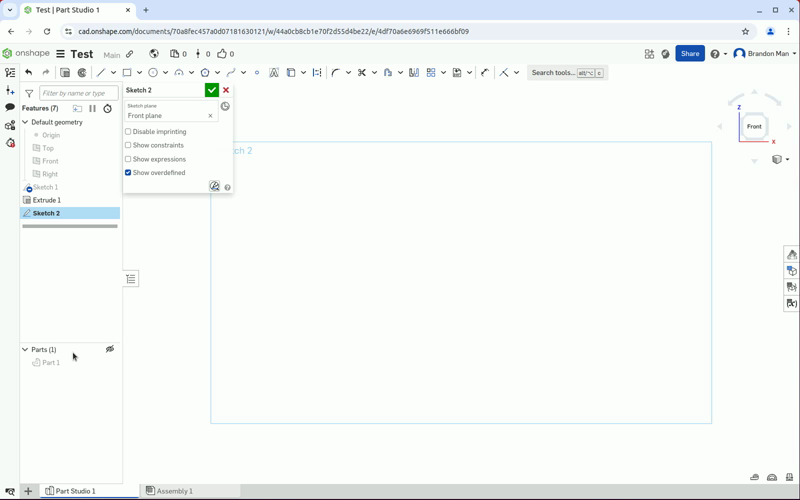
key(l)
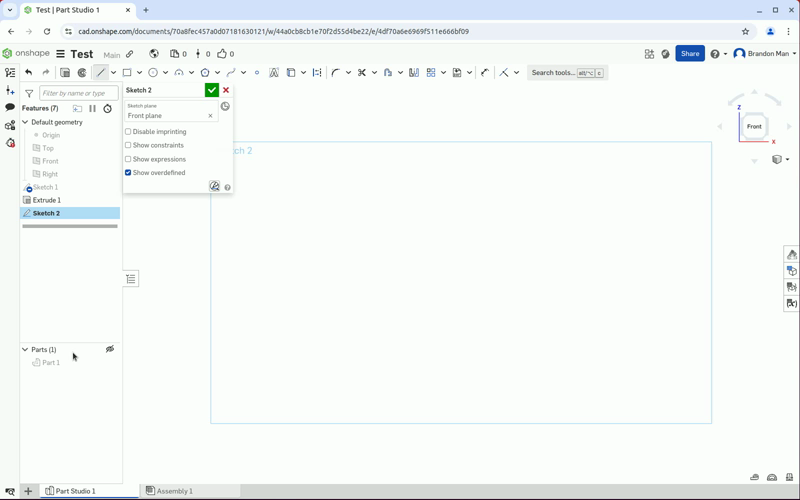
key_down(shift)
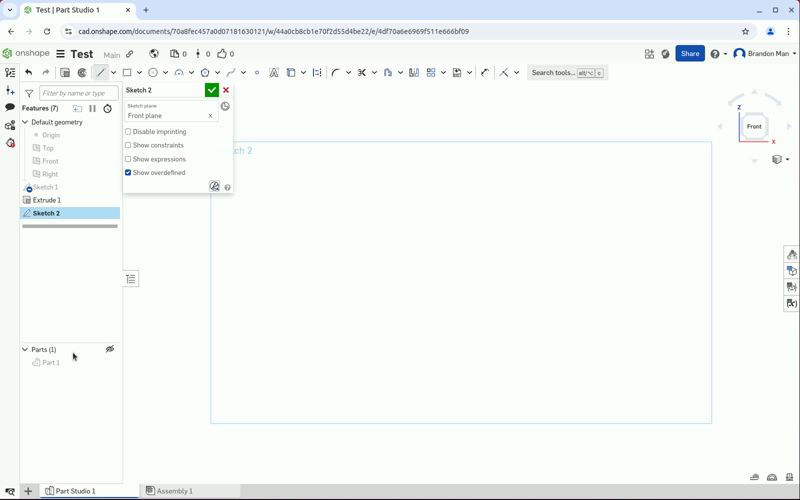
mouse_move(460, 311)
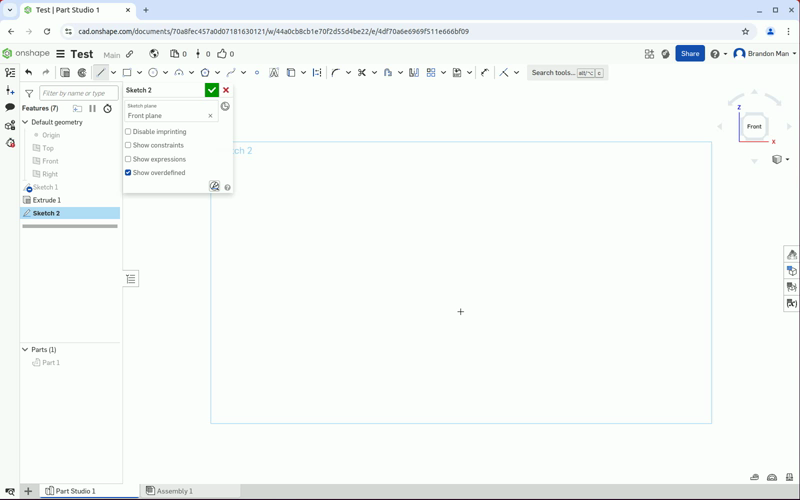
click(460, 311)
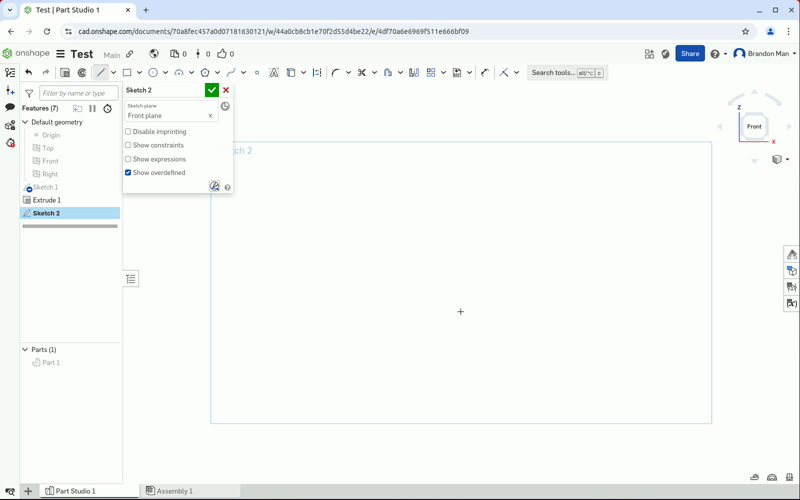
key_up(shift)
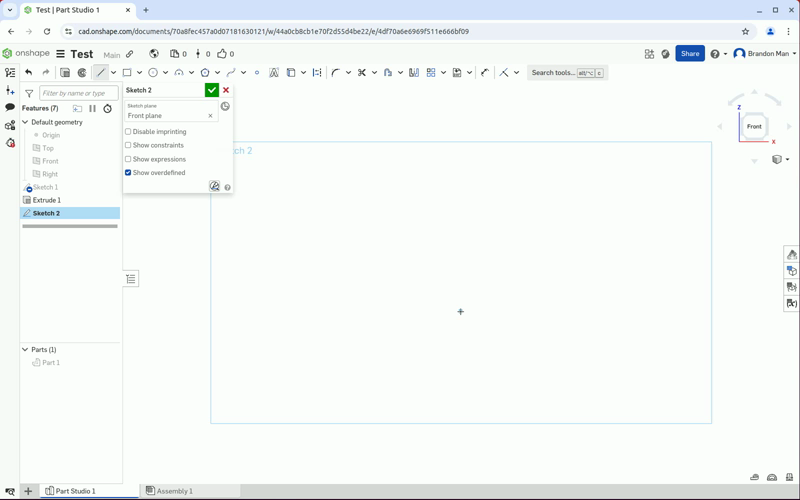
key_down(shift)
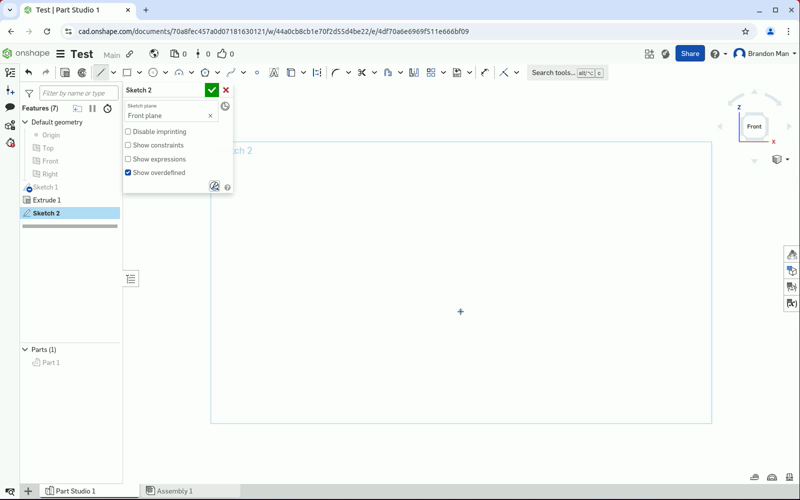
mouse_move(544, 311)
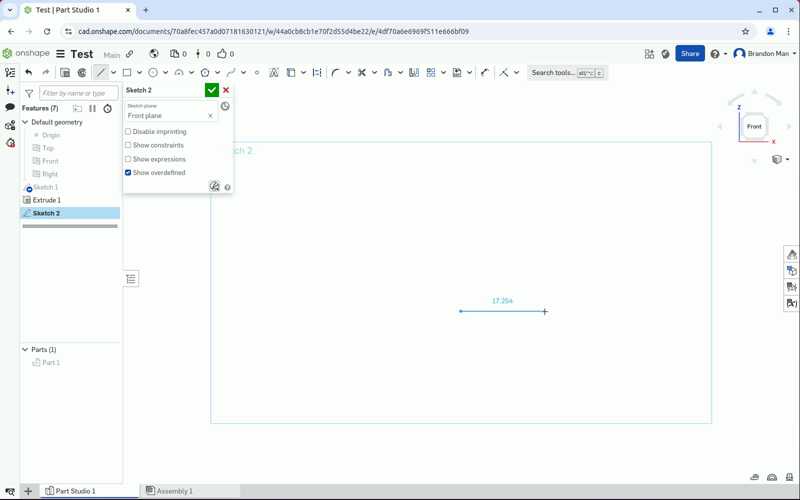
click(544, 311)
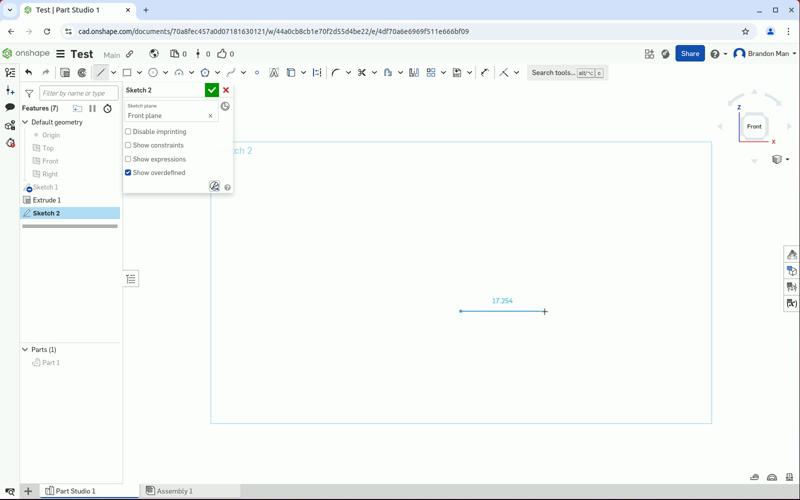
key_up(shift)
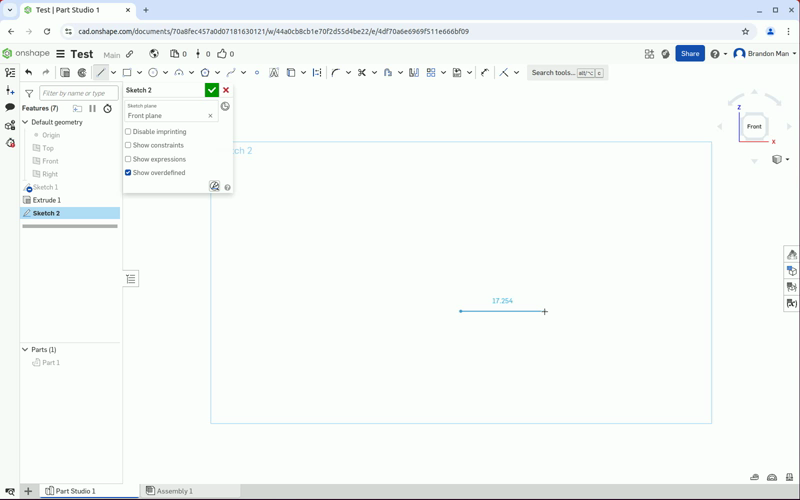
key(esc)
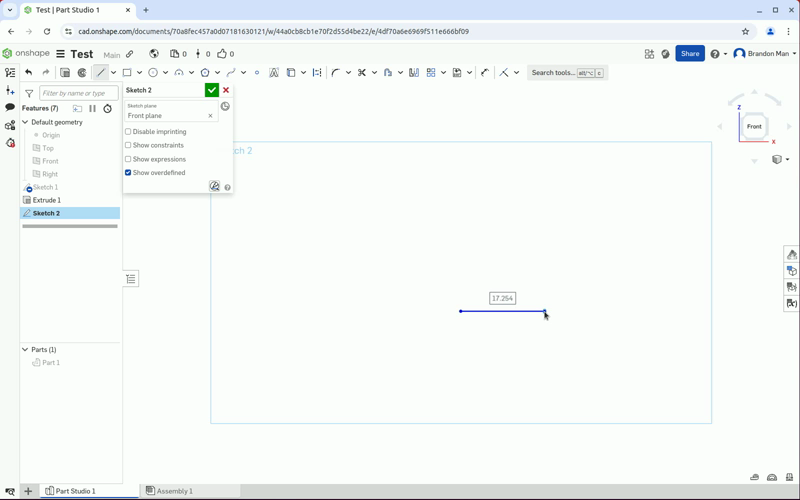
key(a)
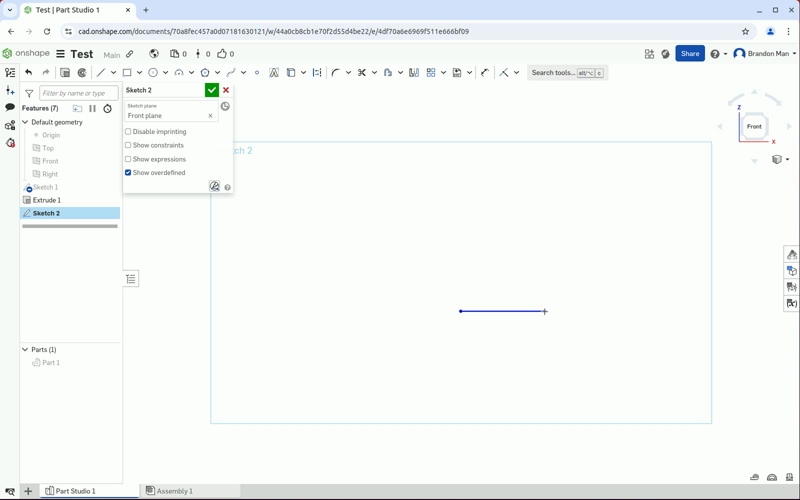
mouse_move(544, 311)
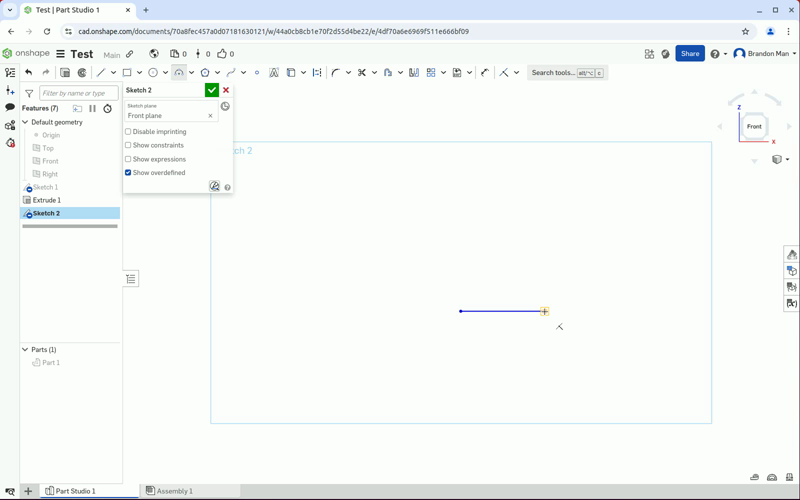
click(544, 311)
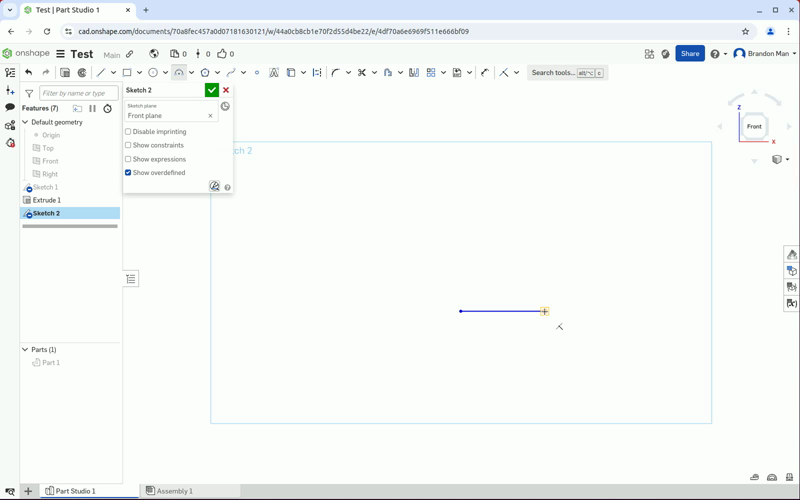
key_down(shift)
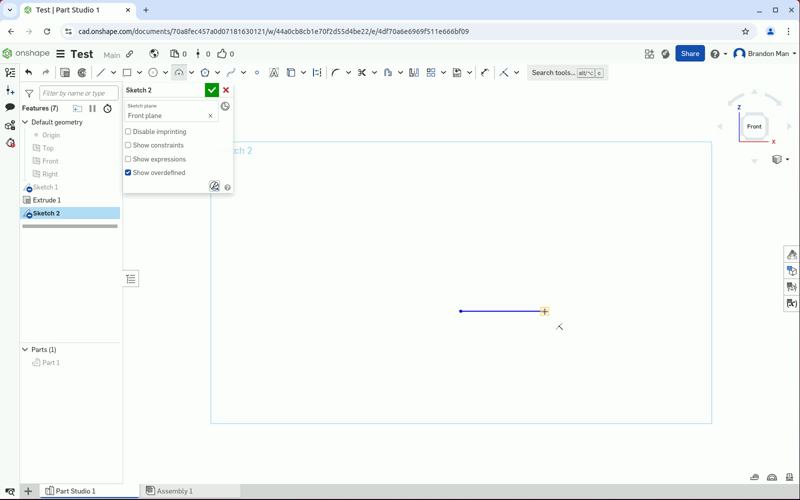
mouse_move(544, 254)
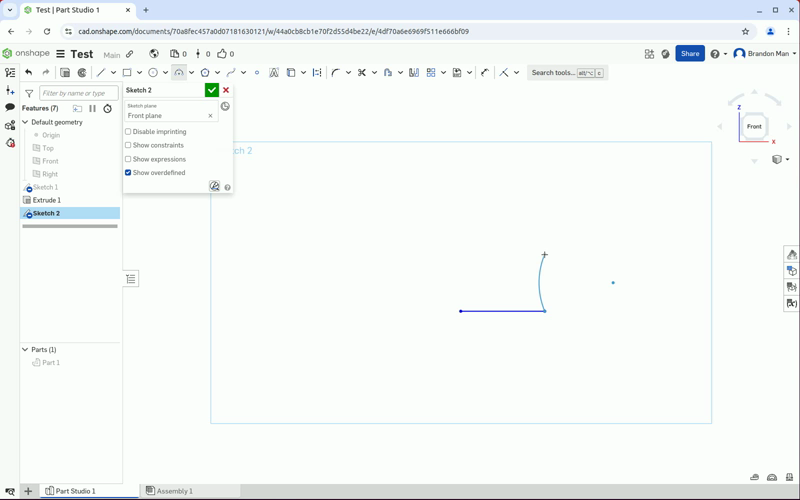
click(544, 254)
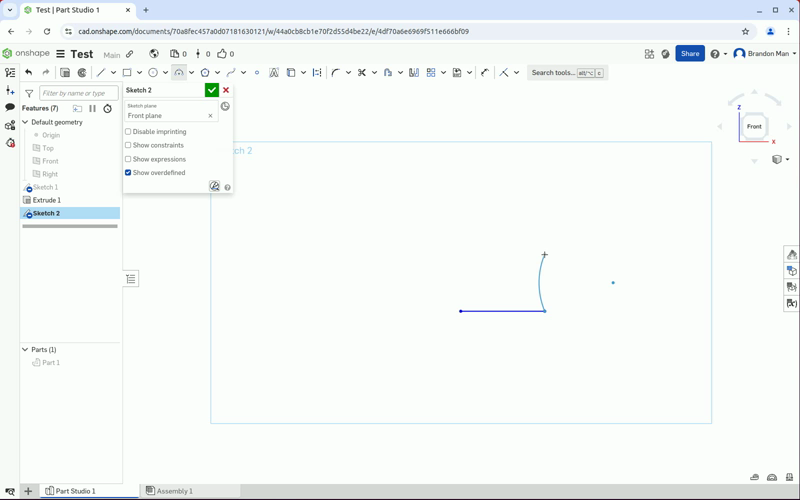
mouse_move(573, 282)
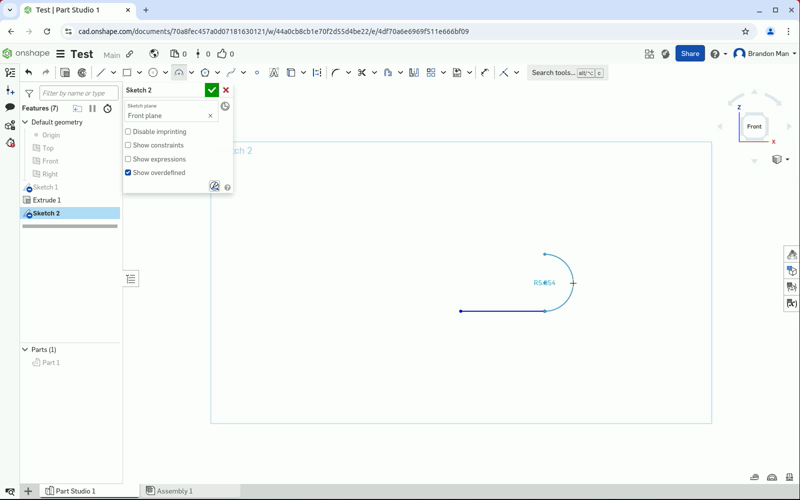
click(573, 282)
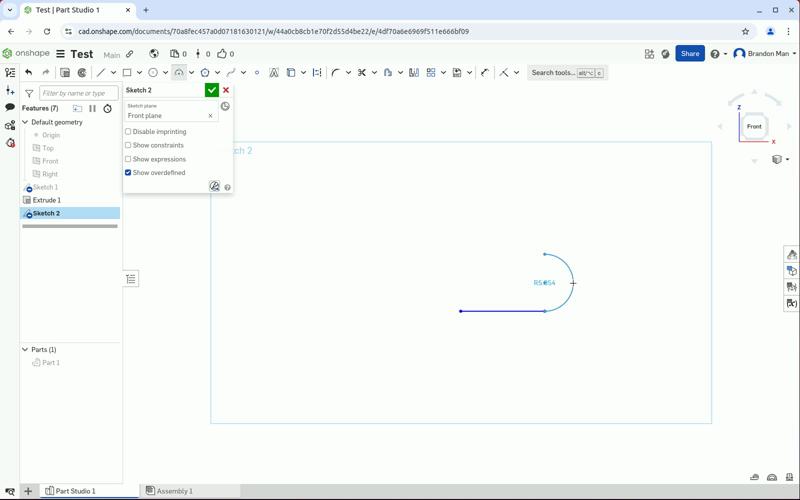
key_up(shift)
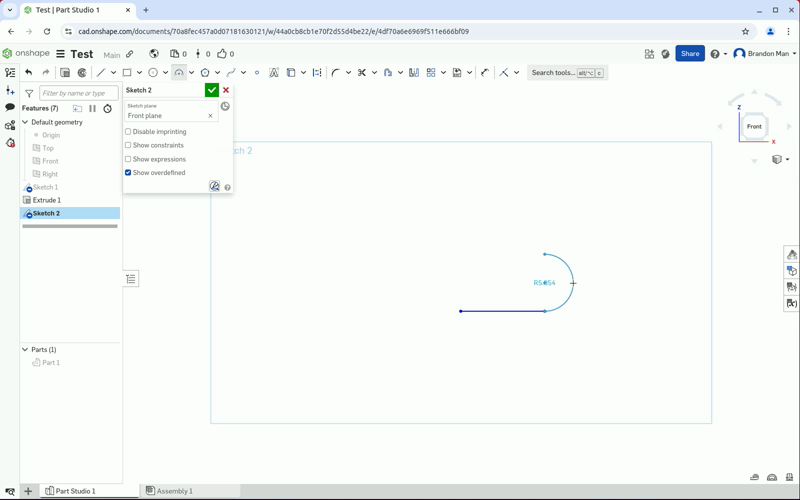
key(esc)
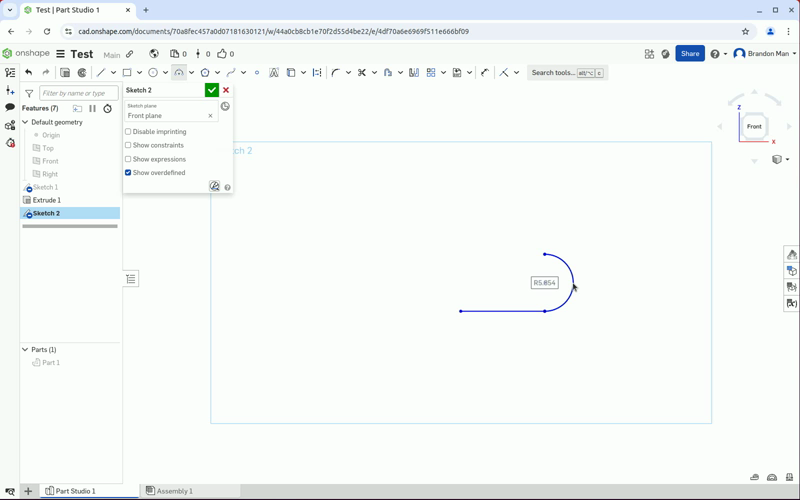
key(l)
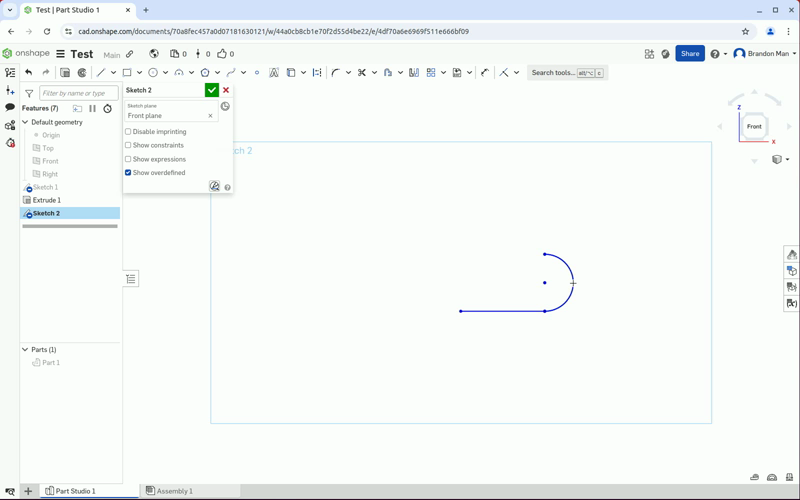
mouse_move(544, 254)
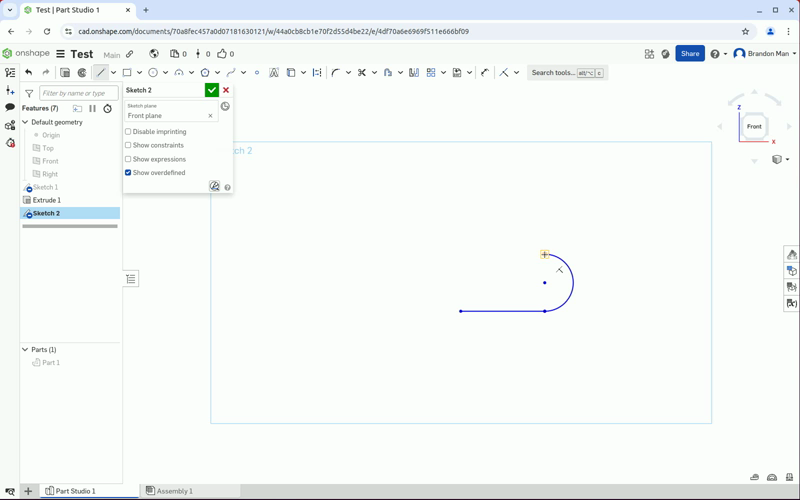
click(544, 254)
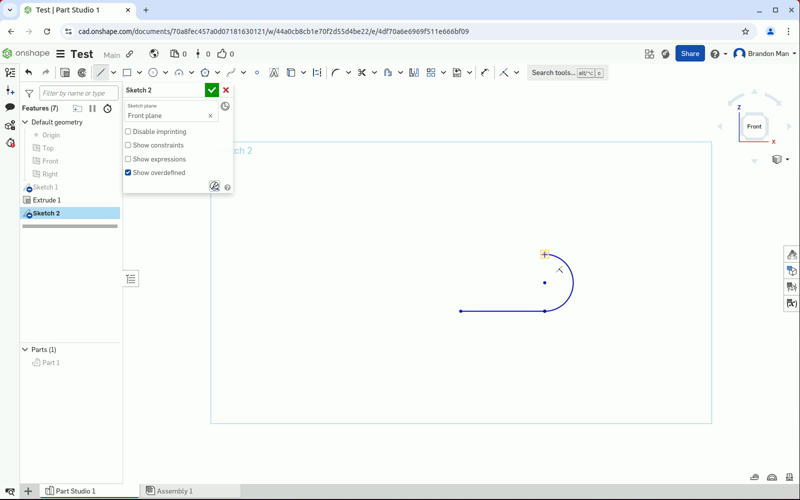
key_down(shift)
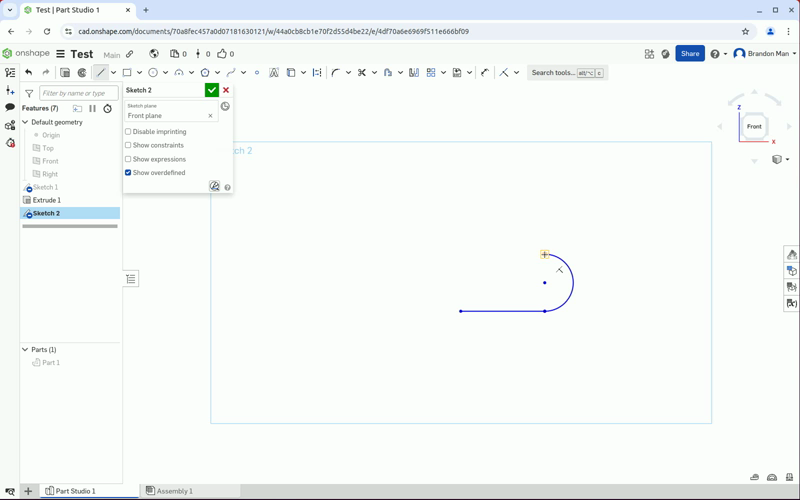
mouse_move(460, 254)
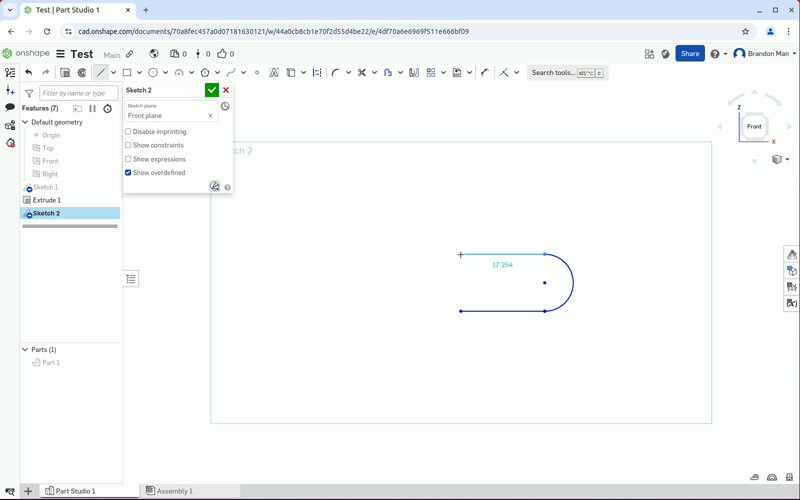
click(460, 254)
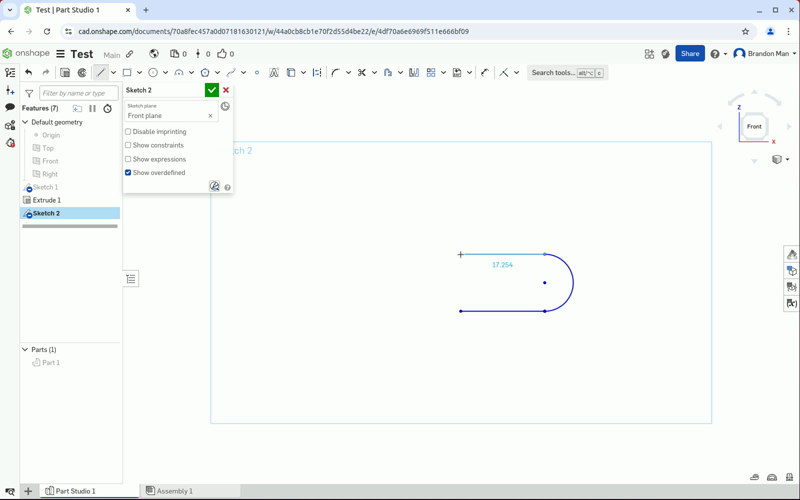
key_up(shift)
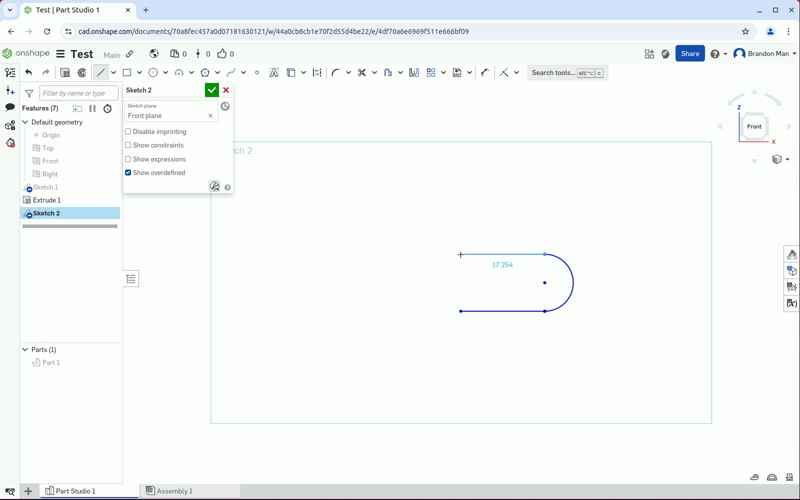
key(esc)
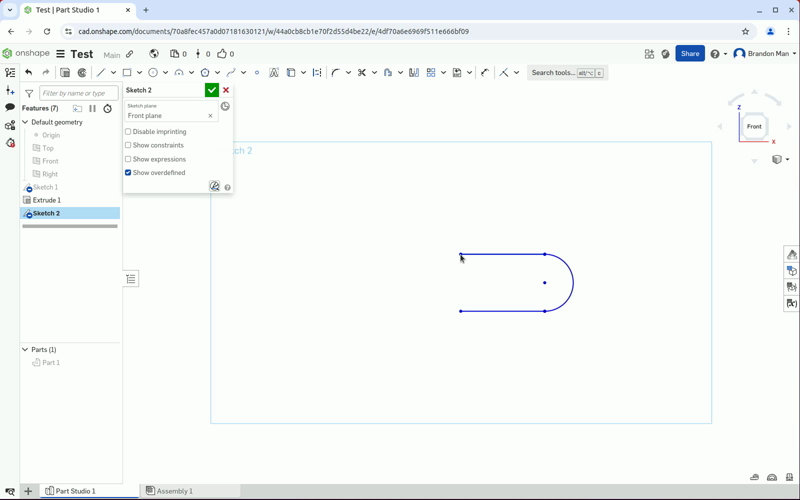
key(a)
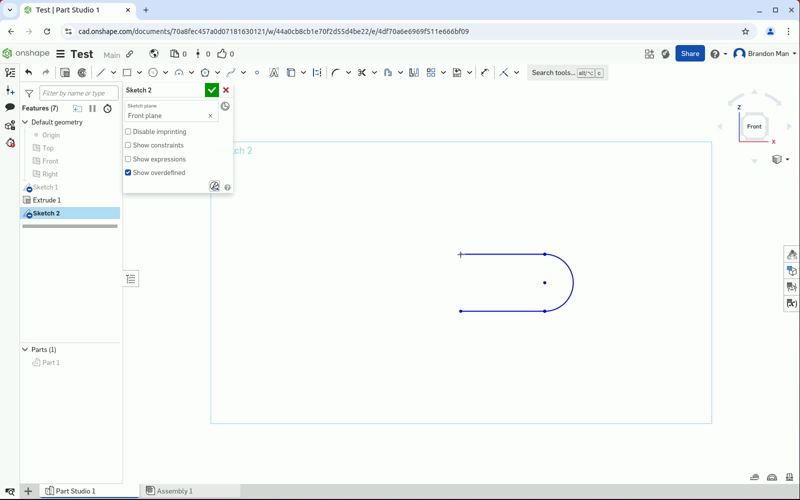
mouse_move(460, 254)
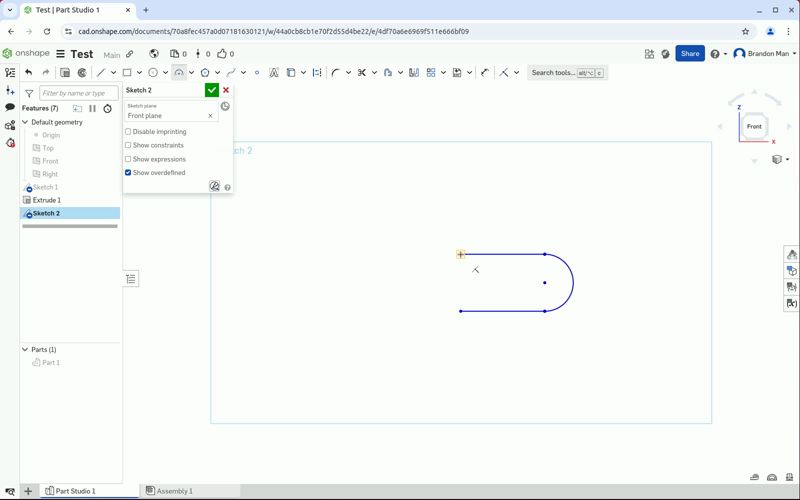
click(460, 254)
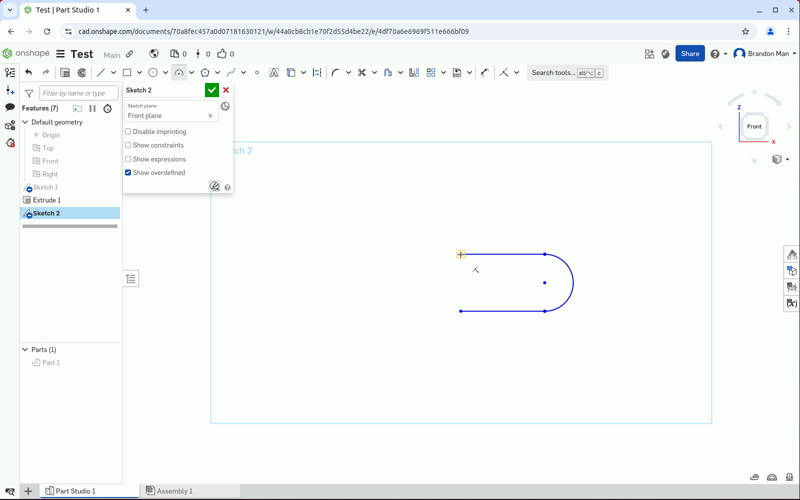
mouse_move(460, 311)
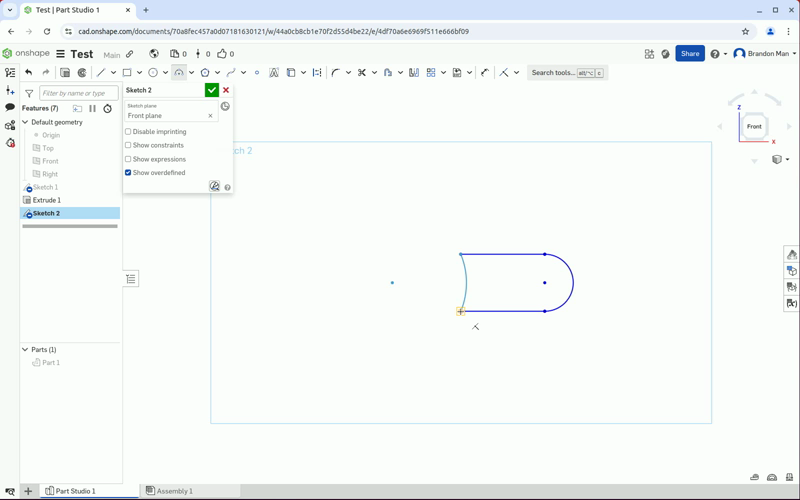
click(460, 311)
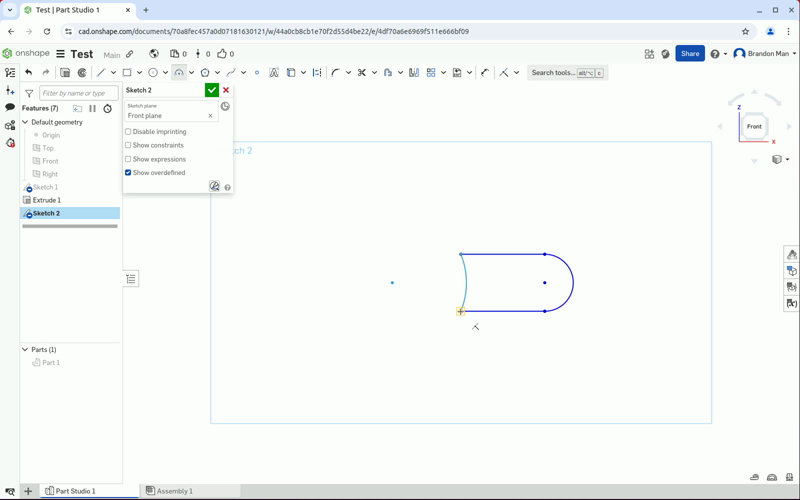
key_down(shift)
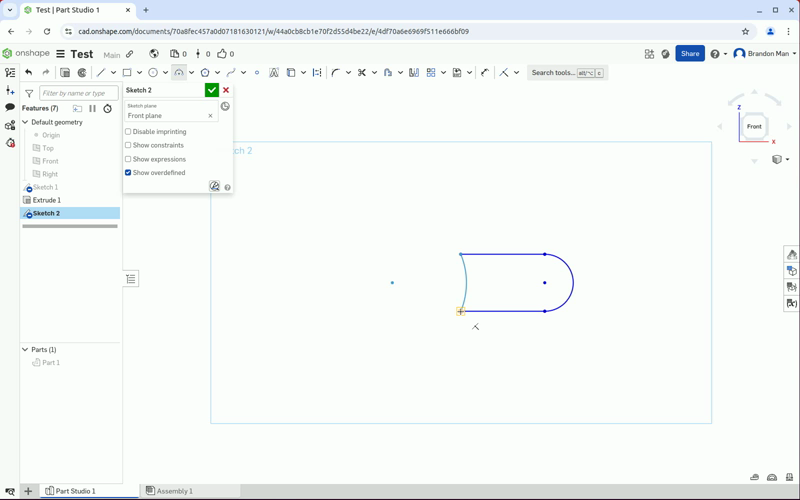
mouse_move(432, 282)
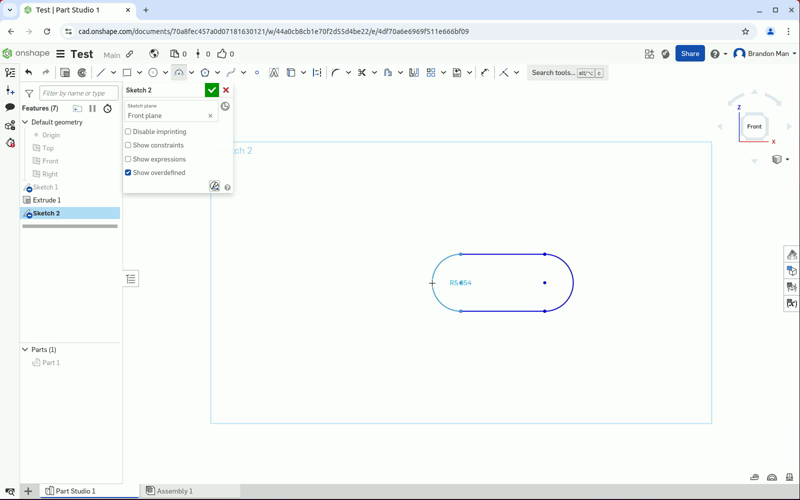
click(432, 282)
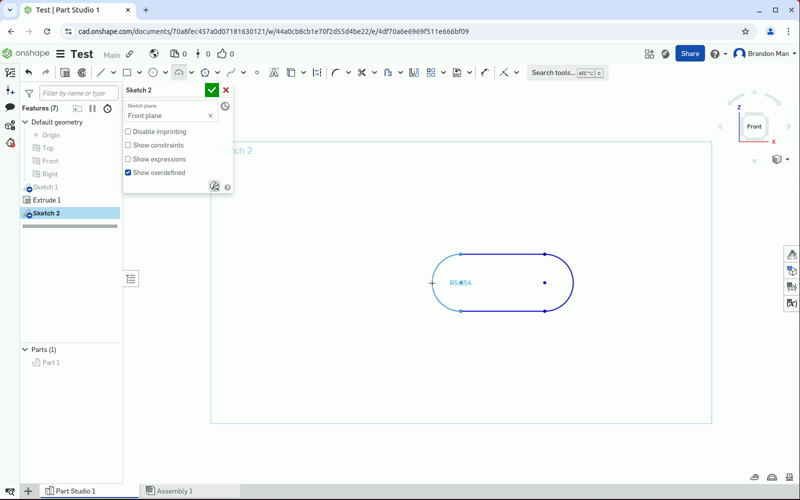
key_up(shift)
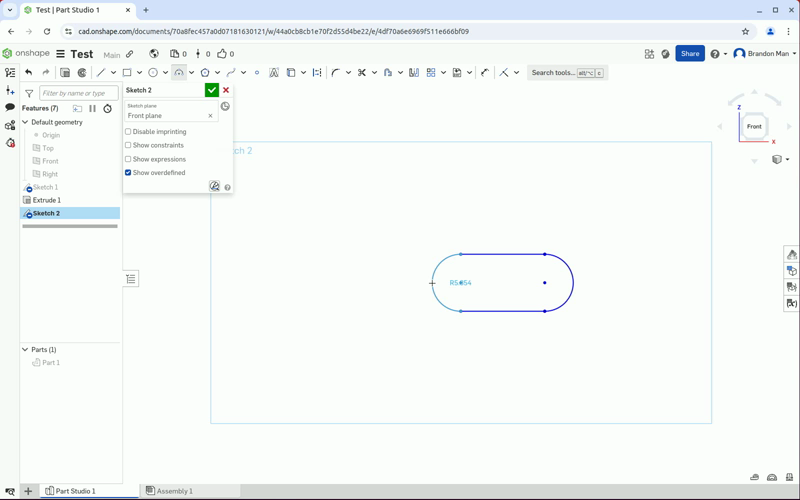
key(esc)
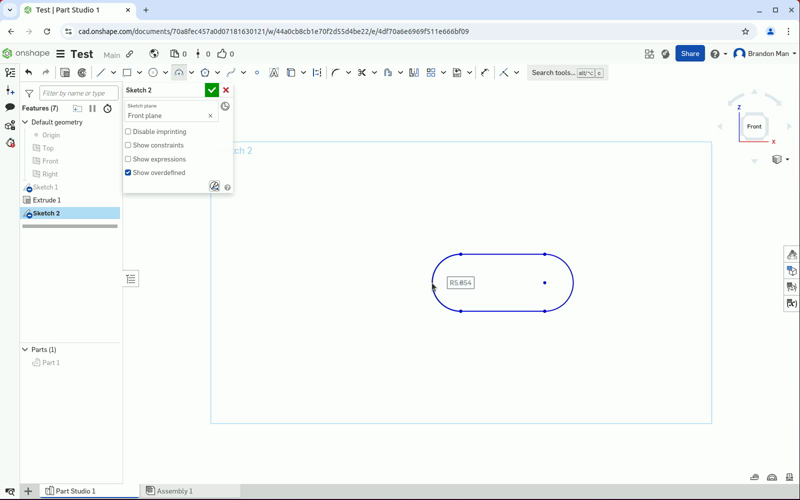
key(c)
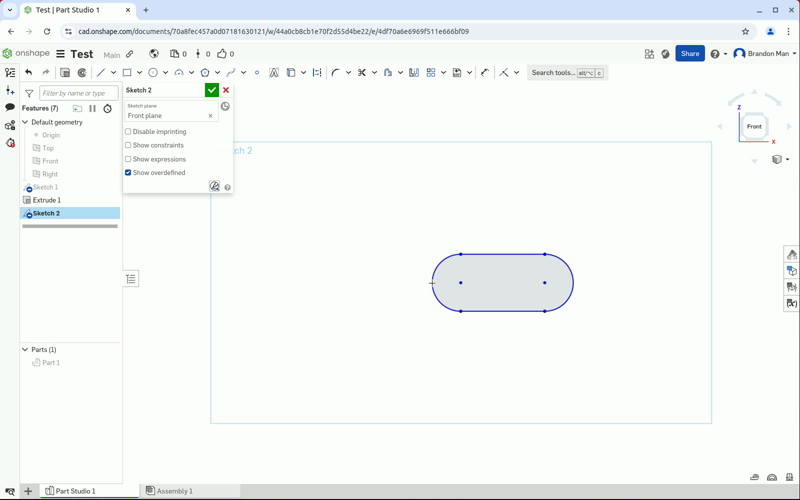
key_down(shift)
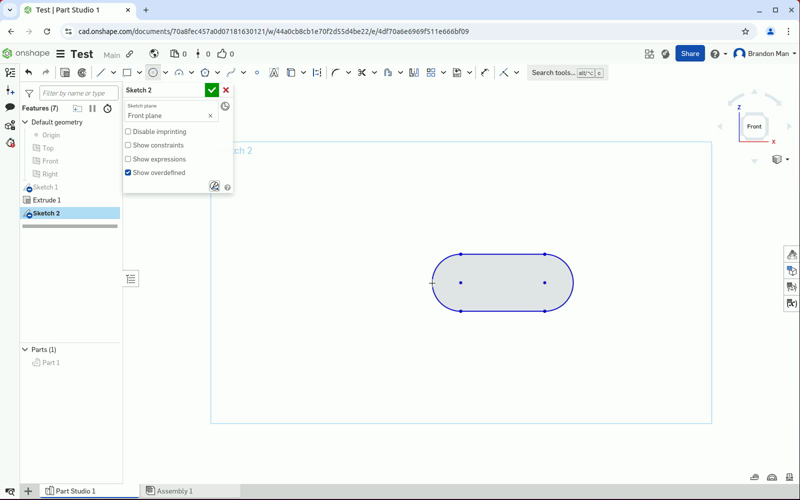
mouse_move(460, 282)
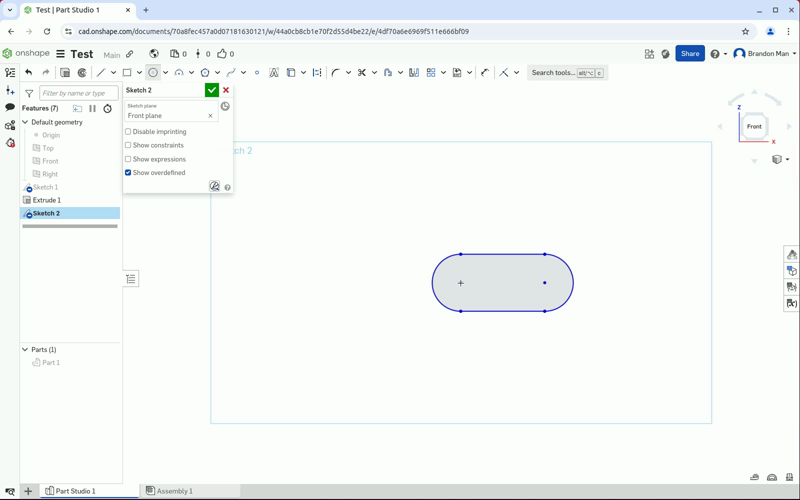
click(460, 282)
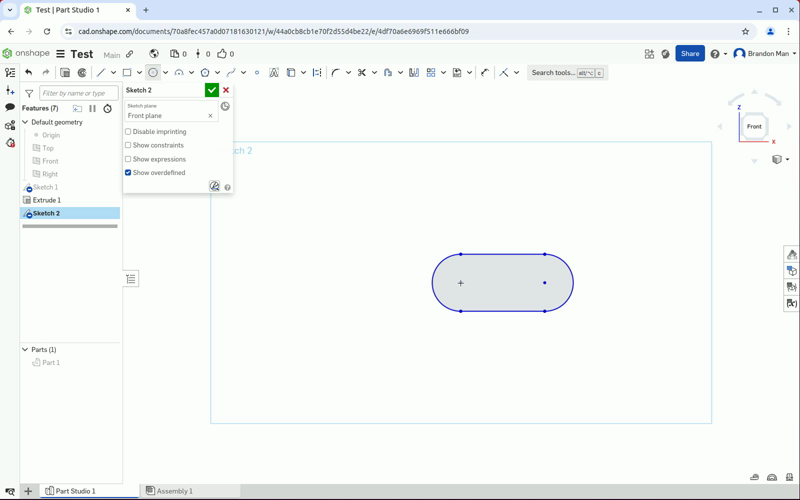
key_up(shift)
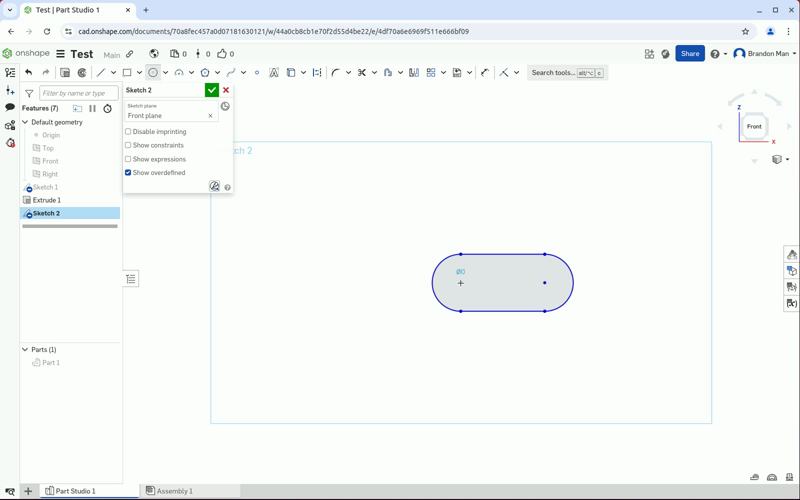
mouse_move(474, 282)
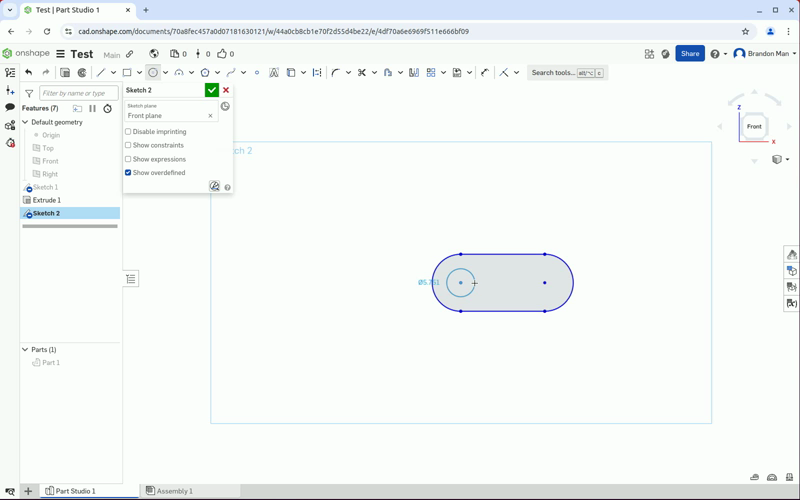
click(474, 282)
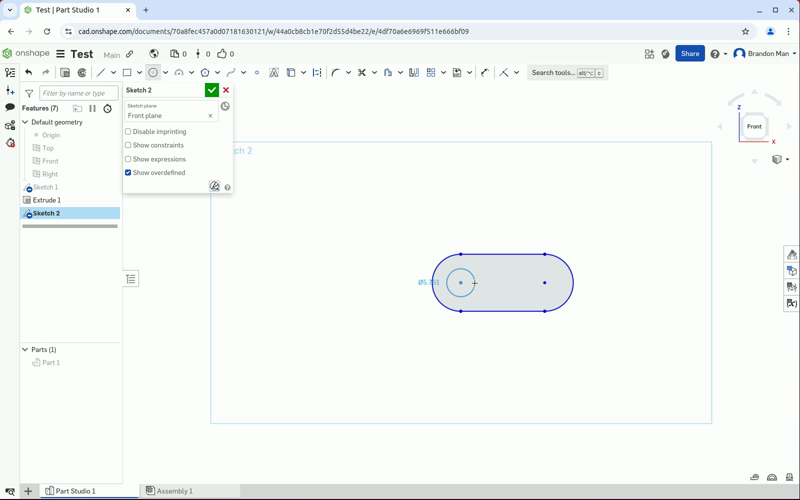
key(esc)
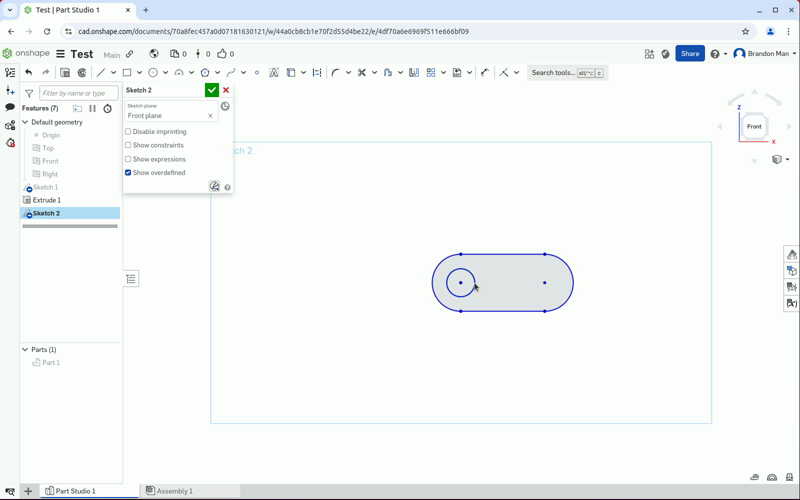
key(c)
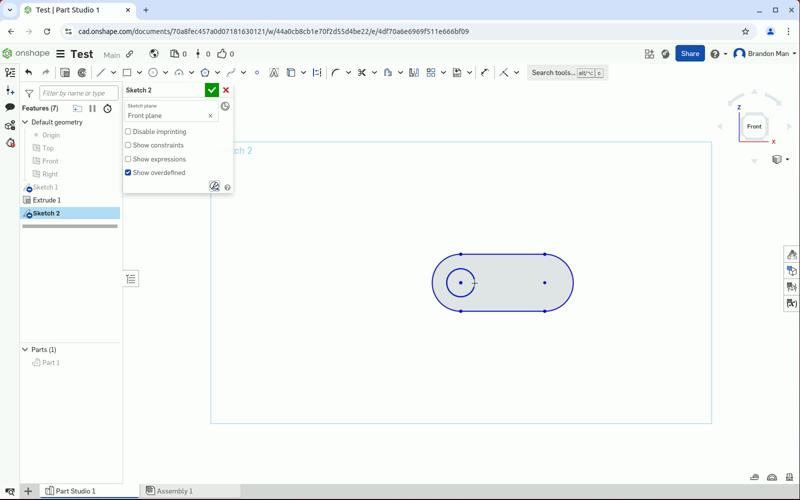
key_down(shift)
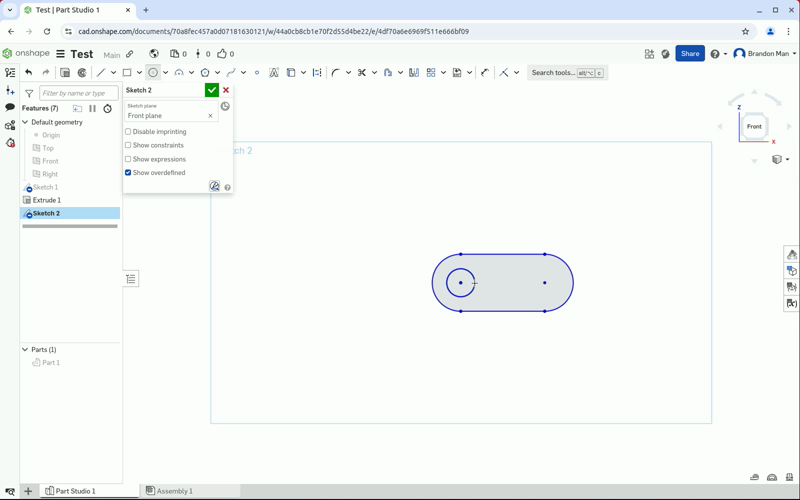
mouse_move(544, 282)
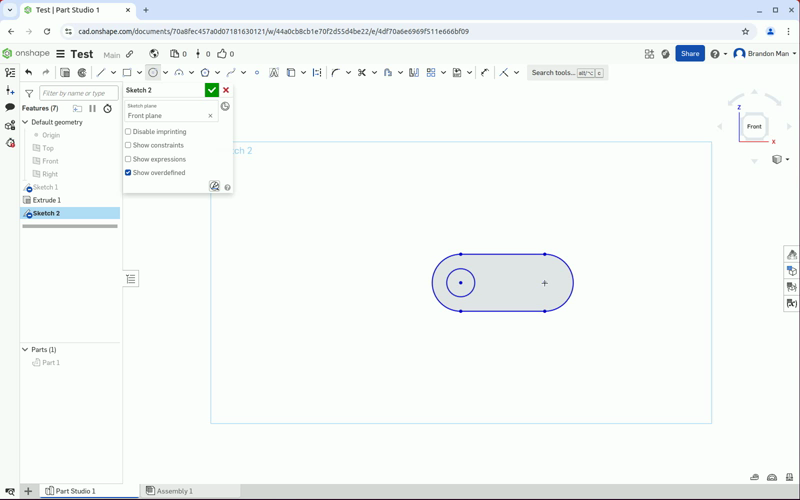
click(544, 282)
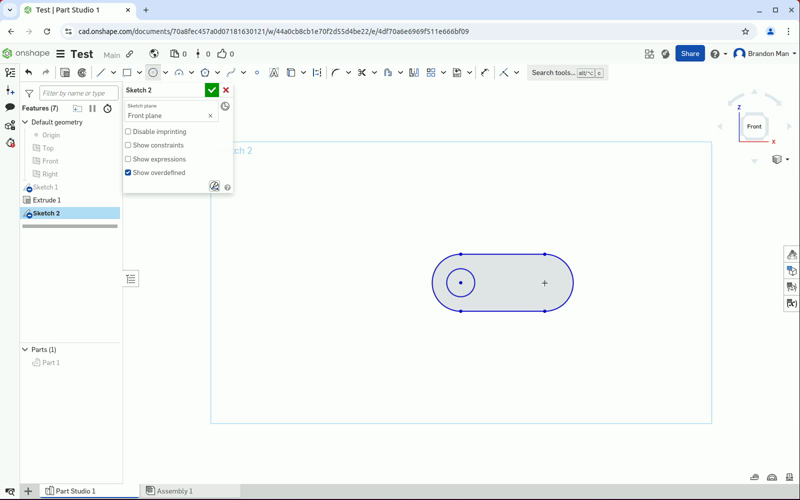
key_up(shift)
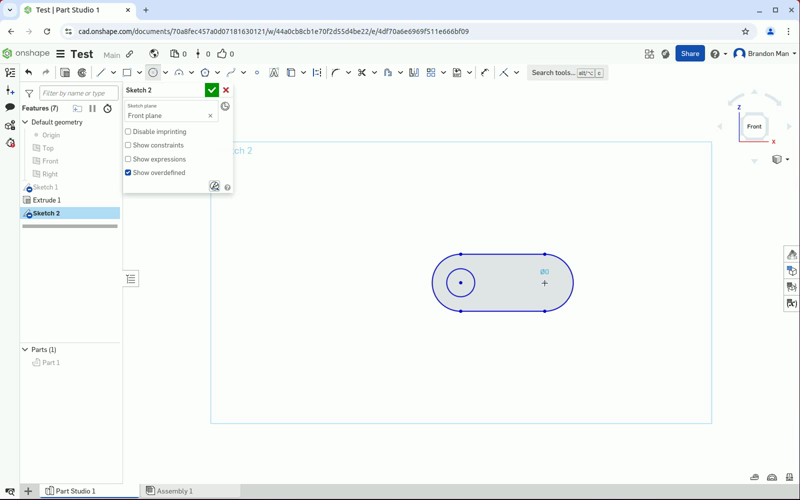
mouse_move(558, 282)
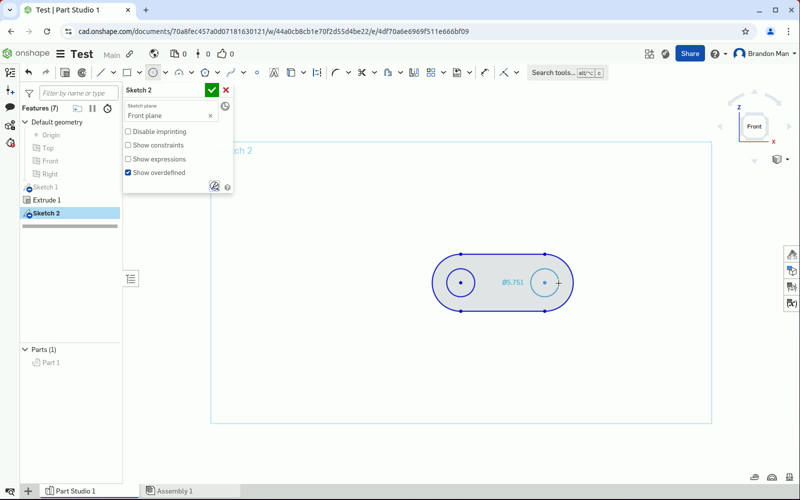
click(558, 282)
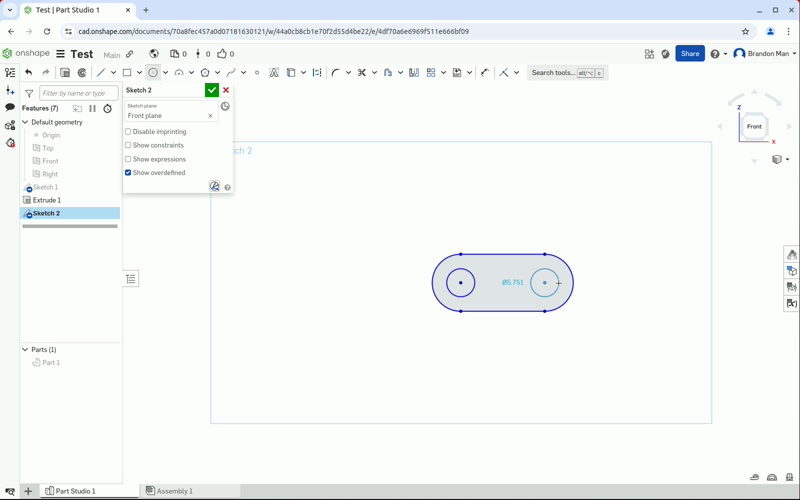
key(esc)
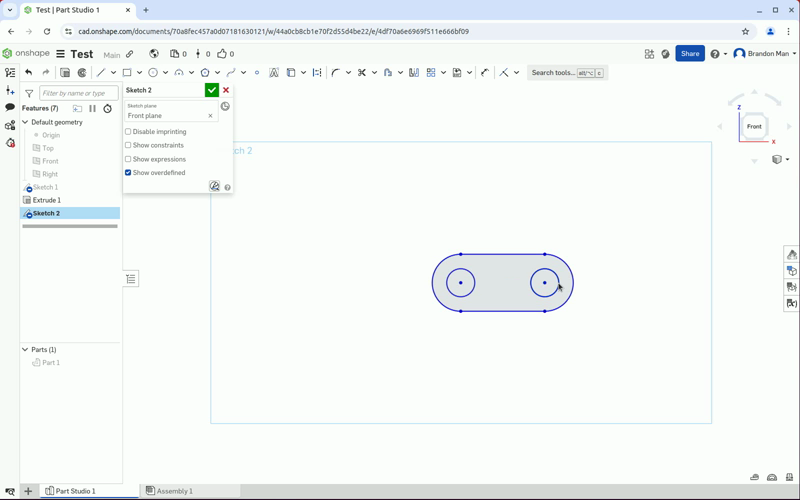
mouse_move(475, 262)
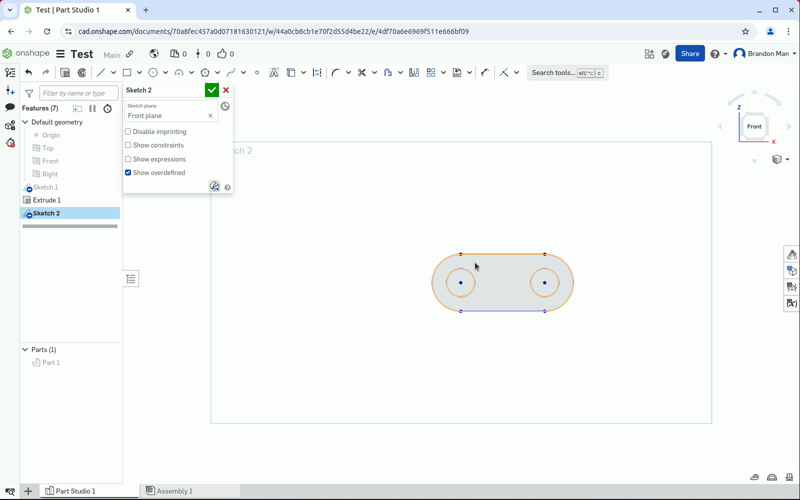
click(475, 262)
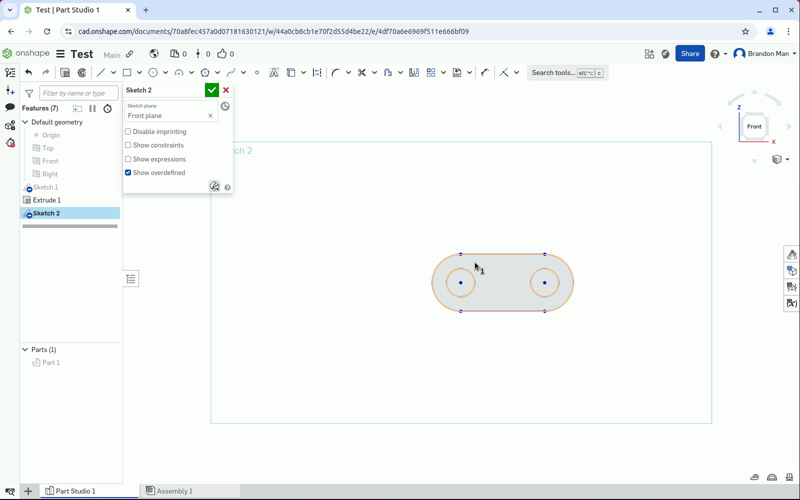
mouse_move(73, 352)
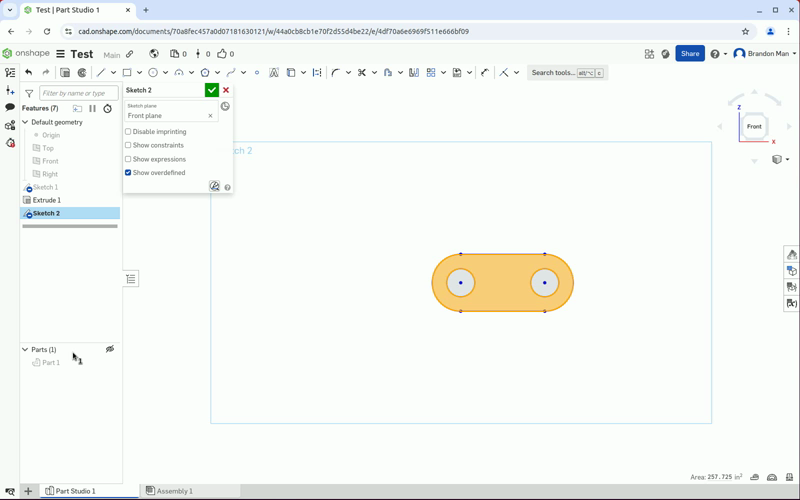
key(shift+y)
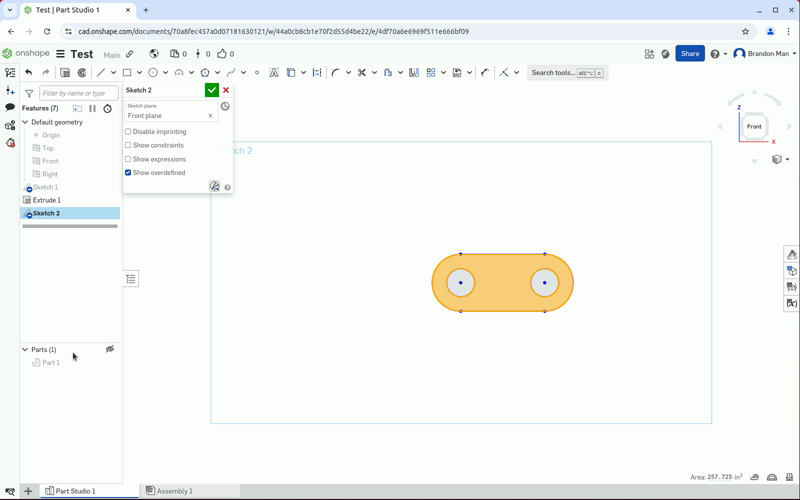
key(shift+e)
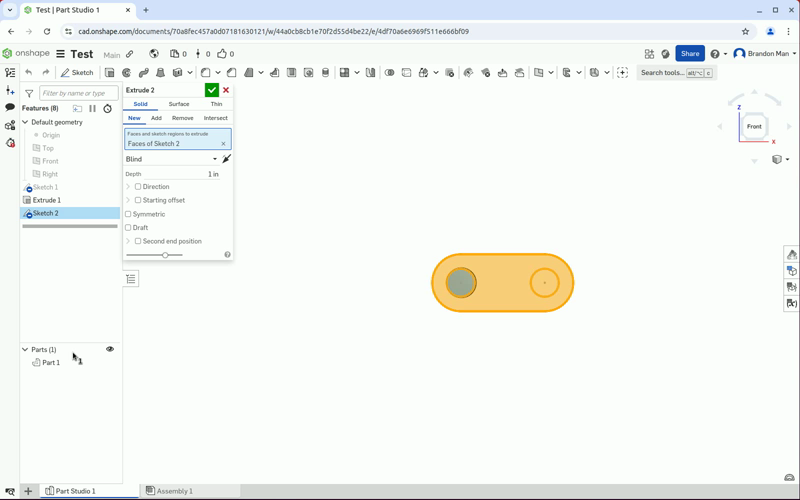
mouse_move(143, 106)
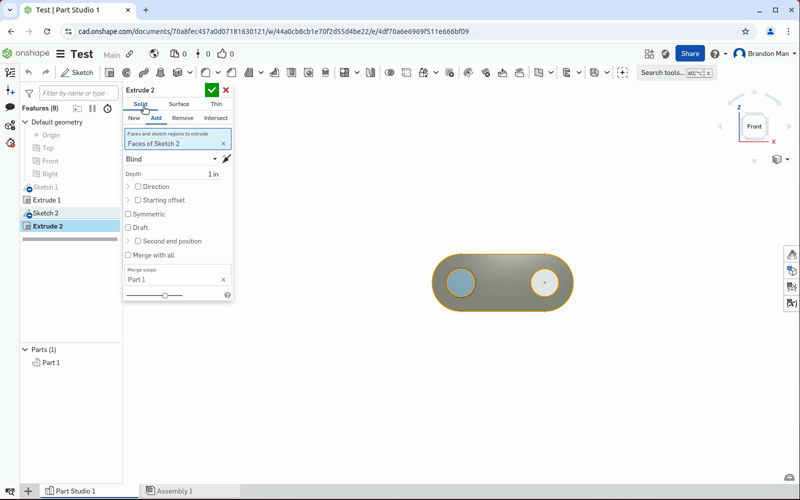
click(143, 106)
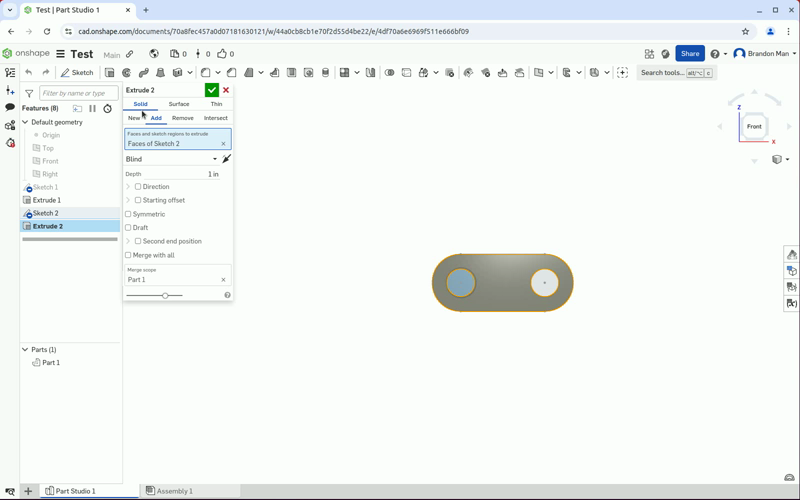
mouse_move(137, 120)
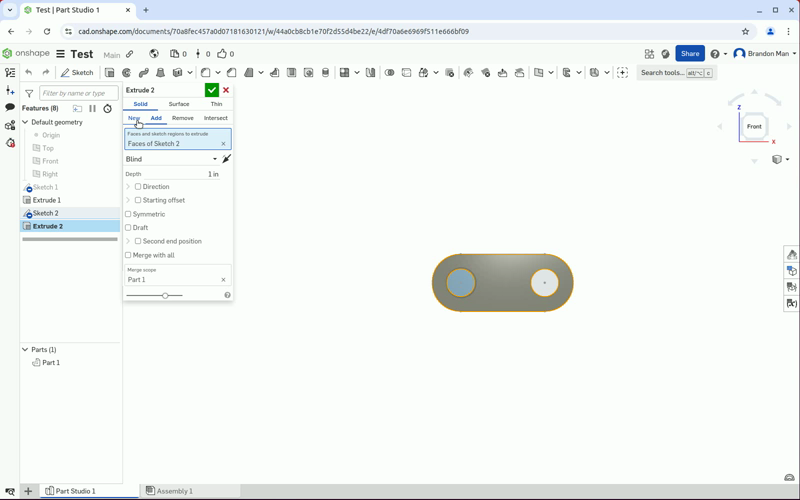
click(137, 120)
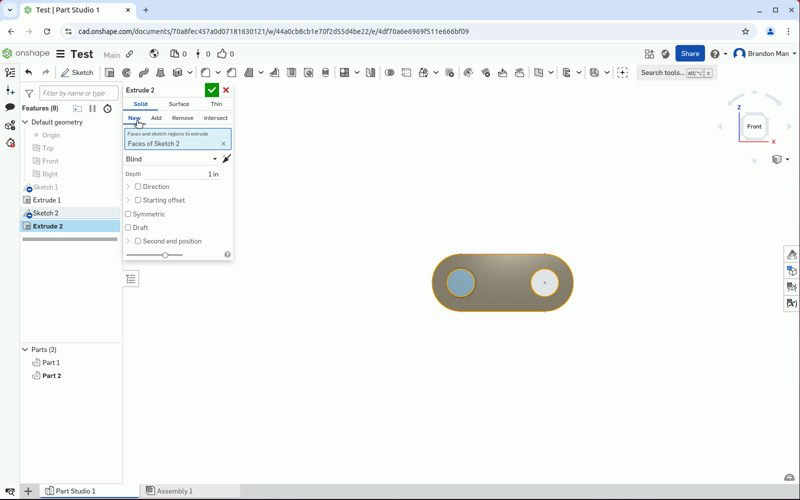
key(tab, 4)
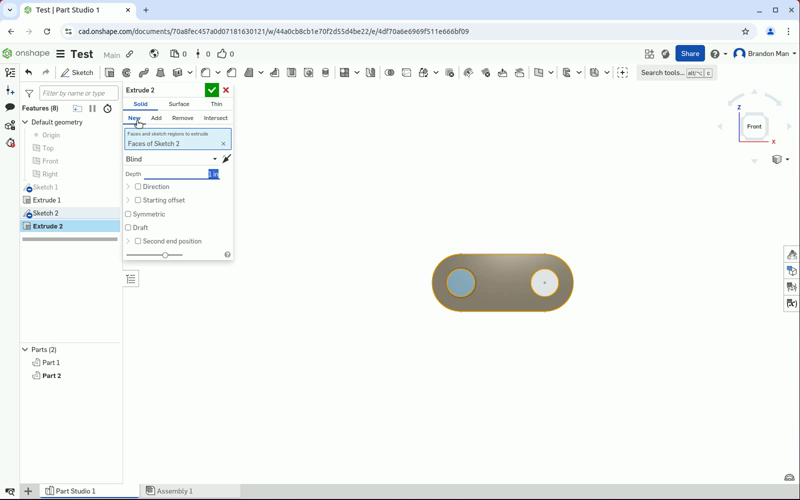
text(-2.889)
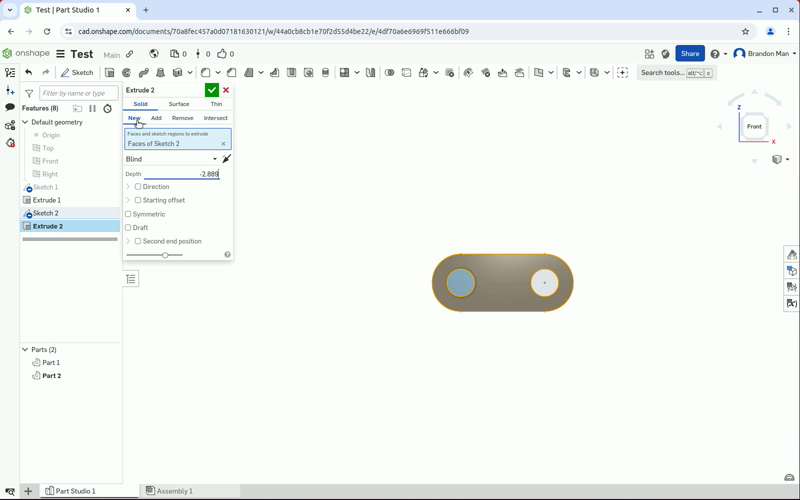
key(enter)
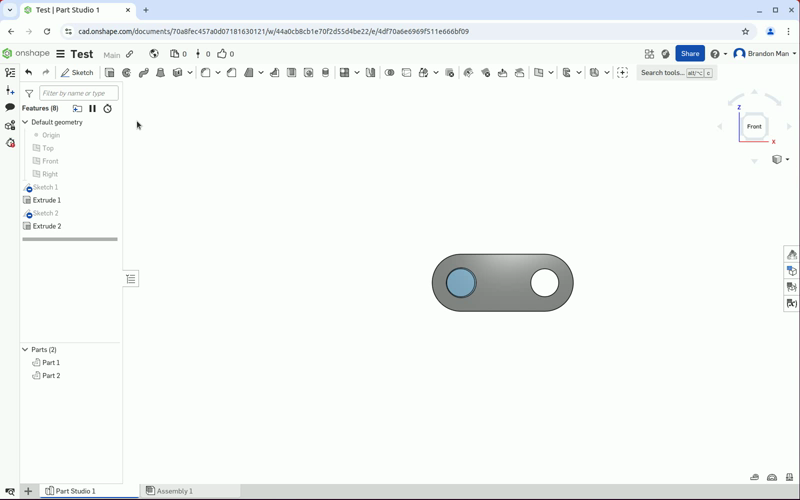
key(shift+h)
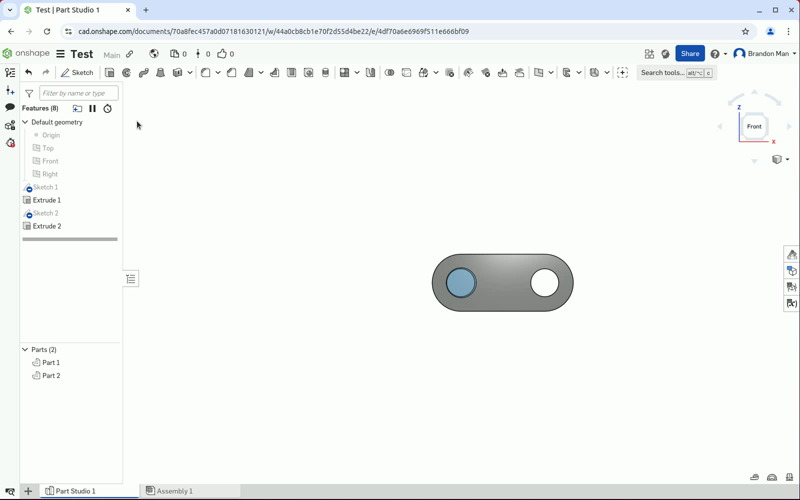
key(shift+h)
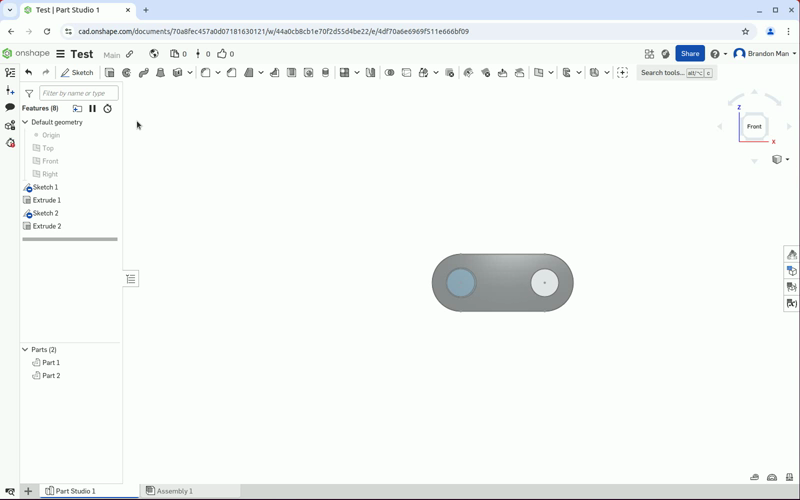
key(shift+7)
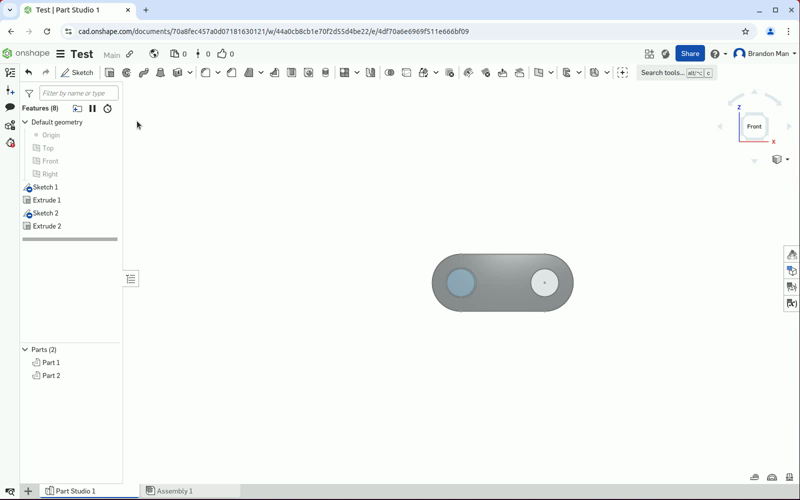
key(left, 2)
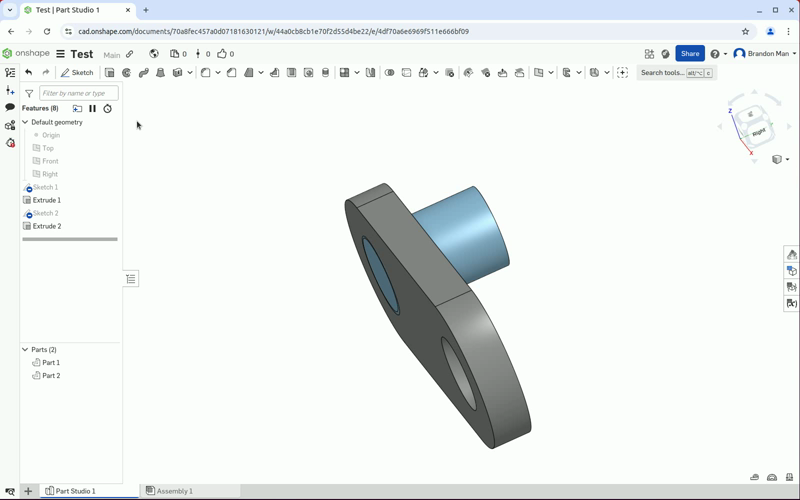
key(down, 2)
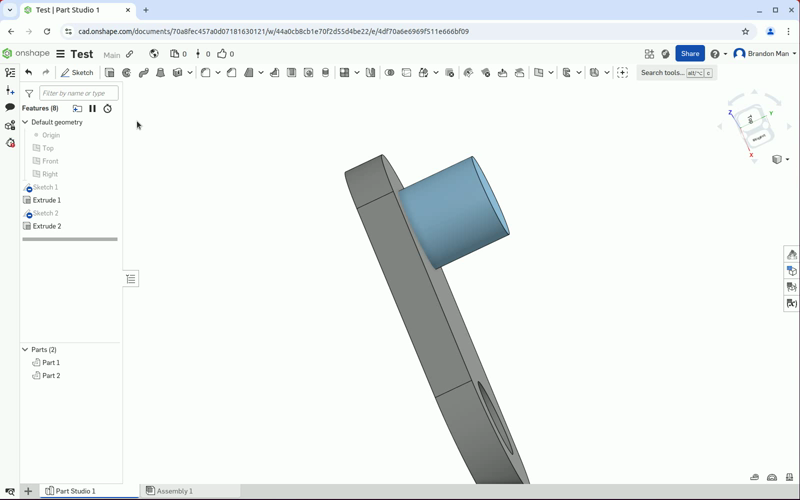
key(up, 2)
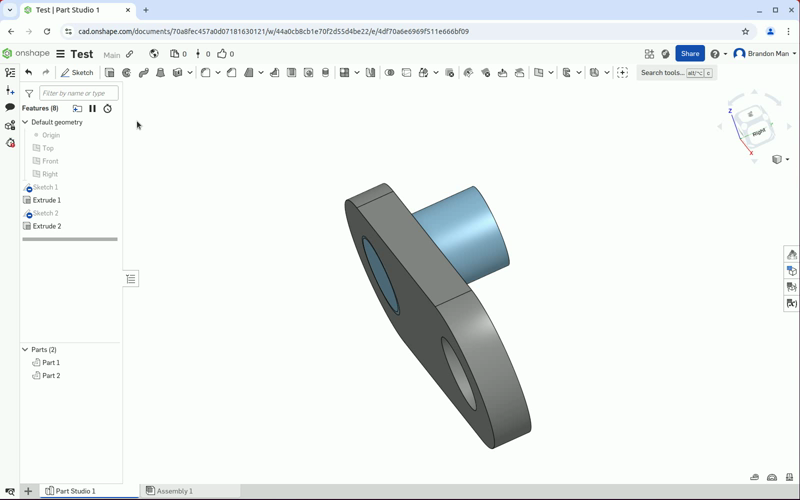
key(right, 2)
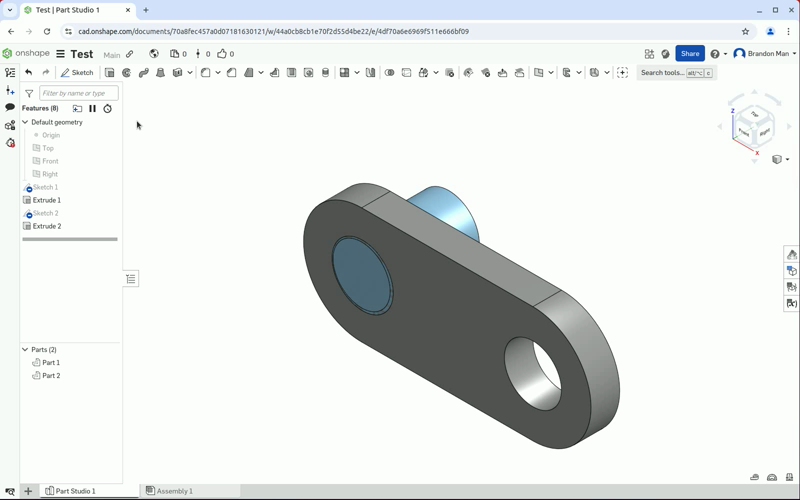
mouse_move(73, 189)
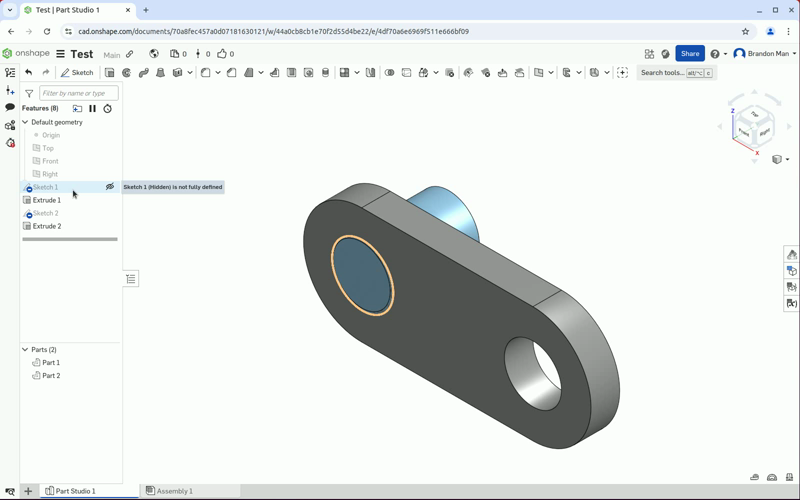
click(73, 189)